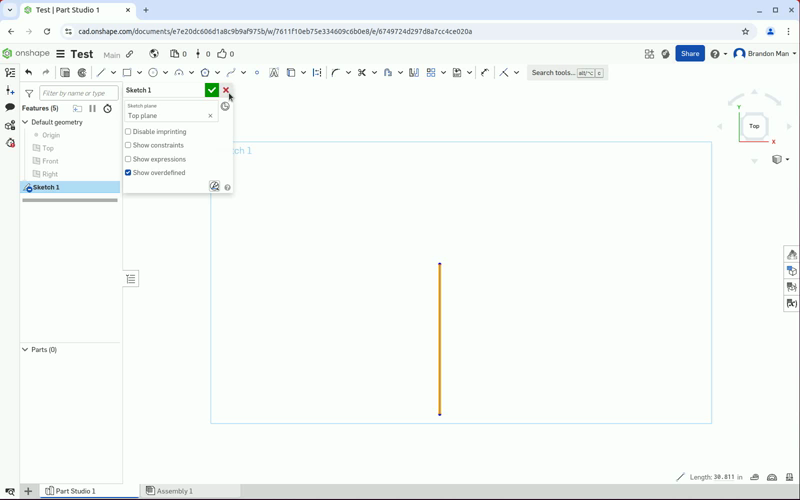
key(shift+h)
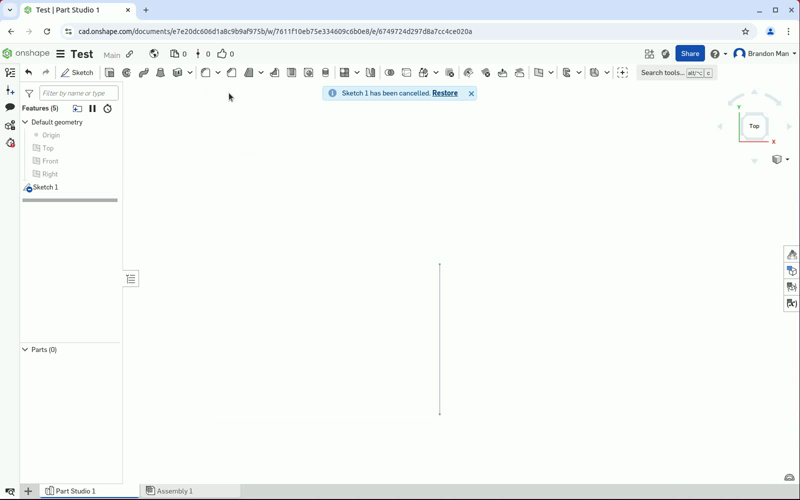
key(shift+s)
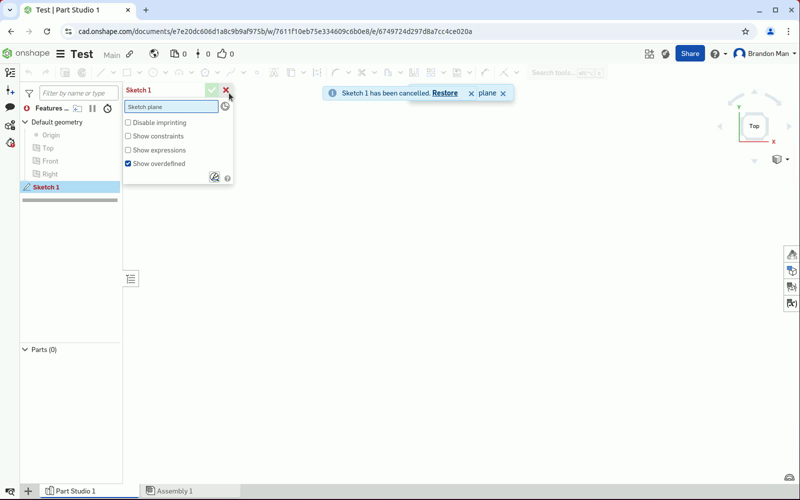
mouse_move(73, 150)
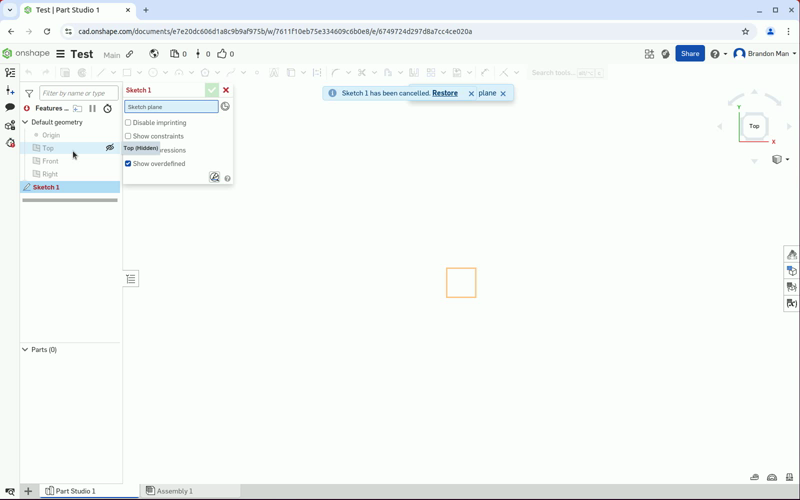
click(73, 150)
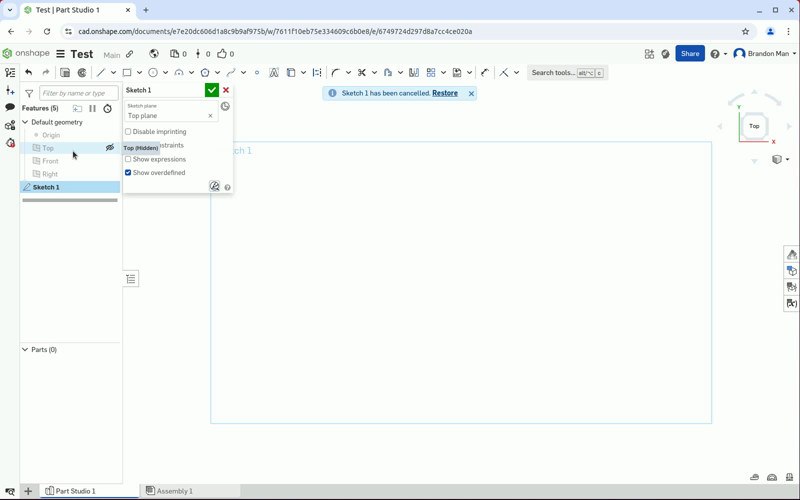
mouse_move(73, 352)
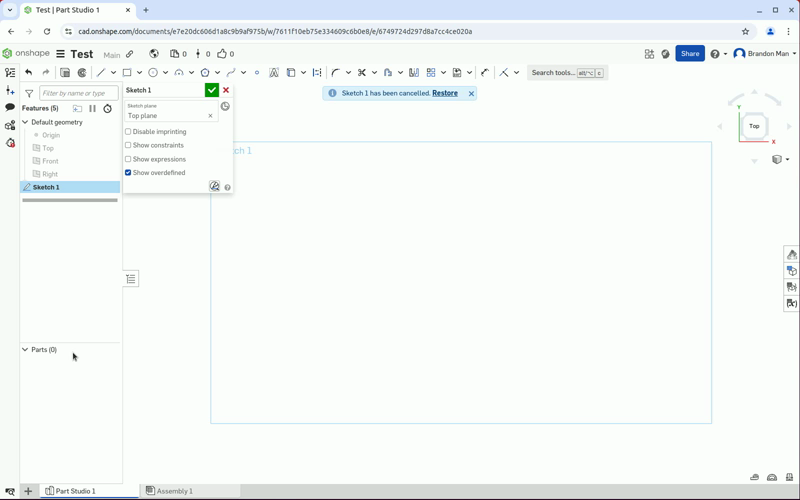
key(y)
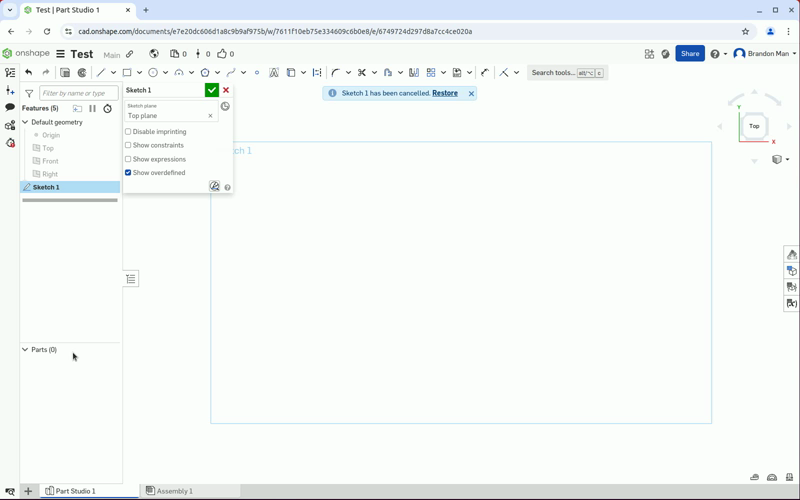
key(l)
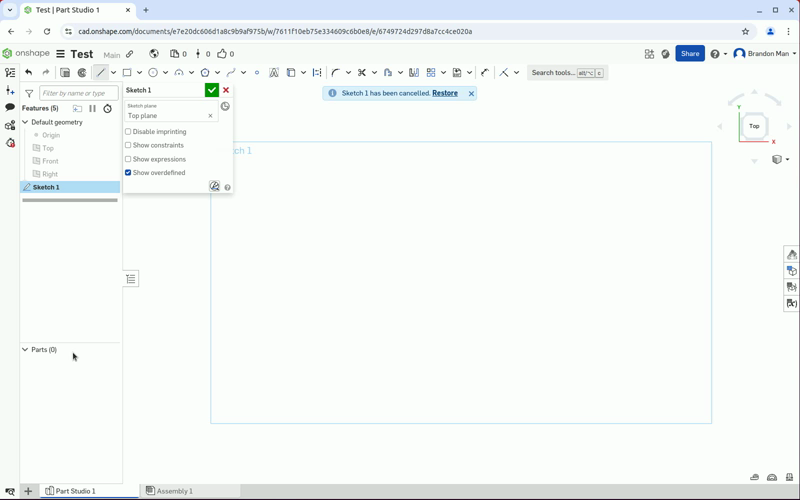
key_down(shift)
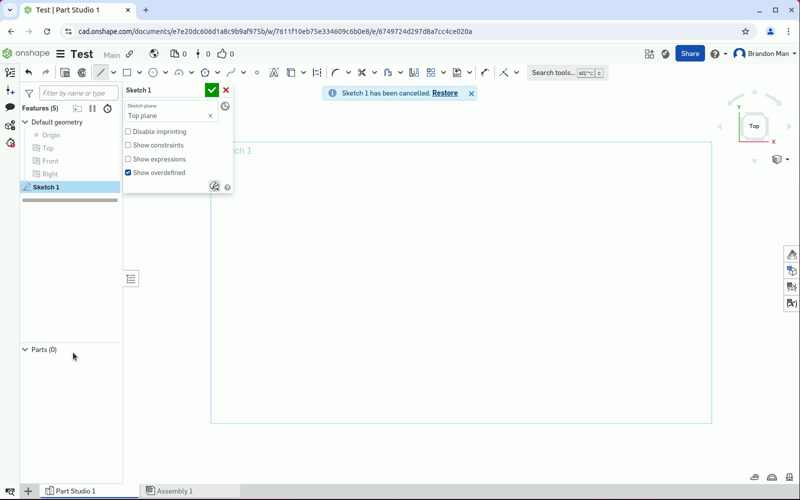
mouse_move(375, 382)
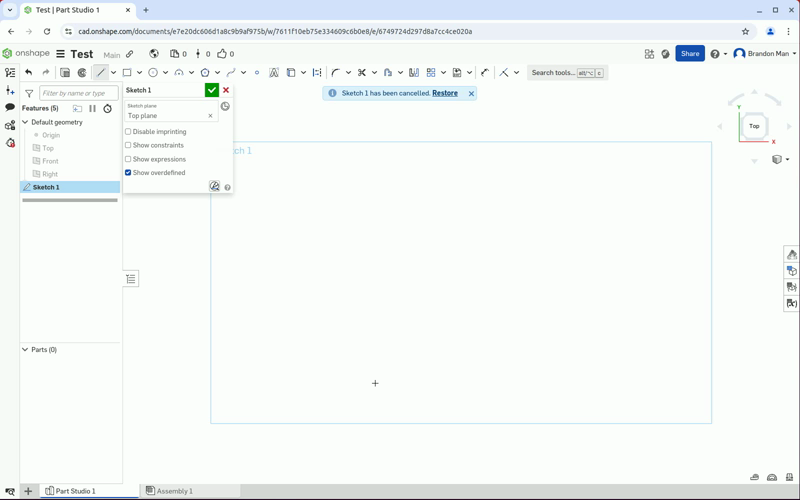
click(375, 382)
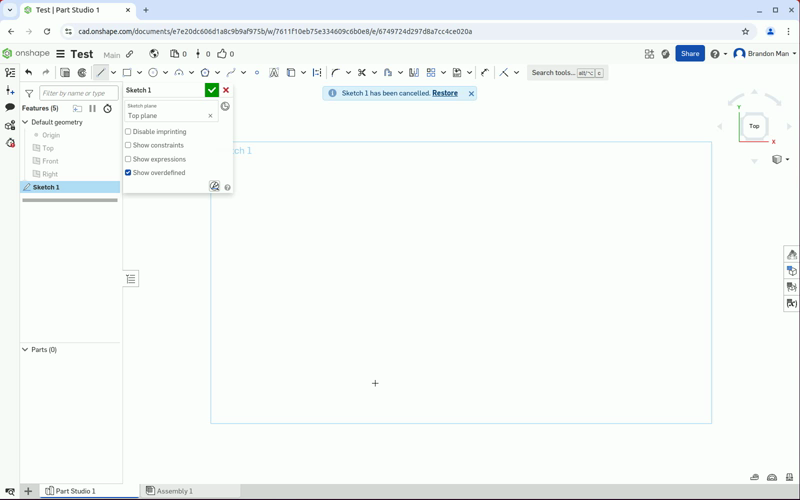
key_up(shift)
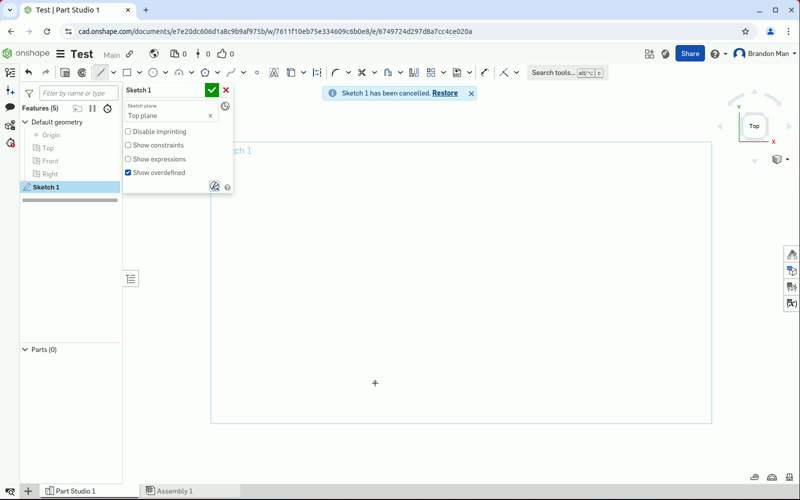
key_down(shift)
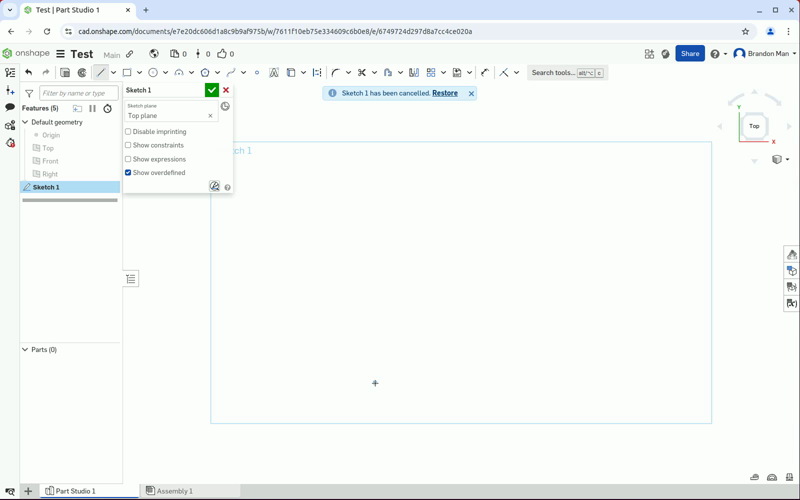
mouse_move(545, 382)
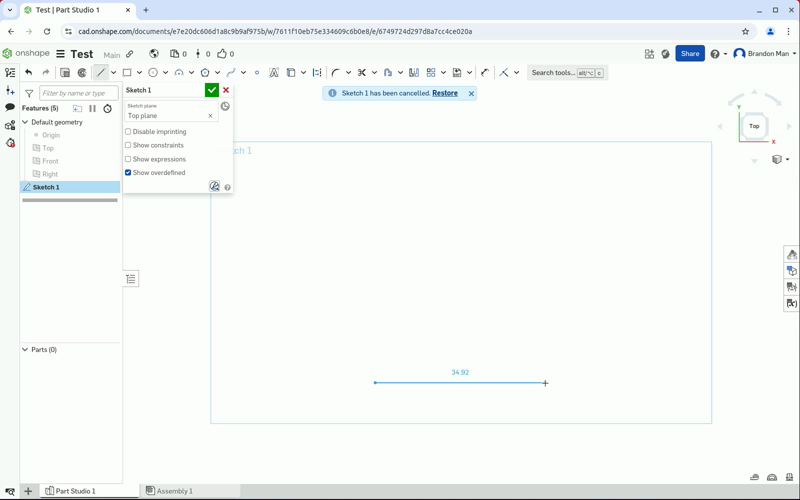
click(545, 382)
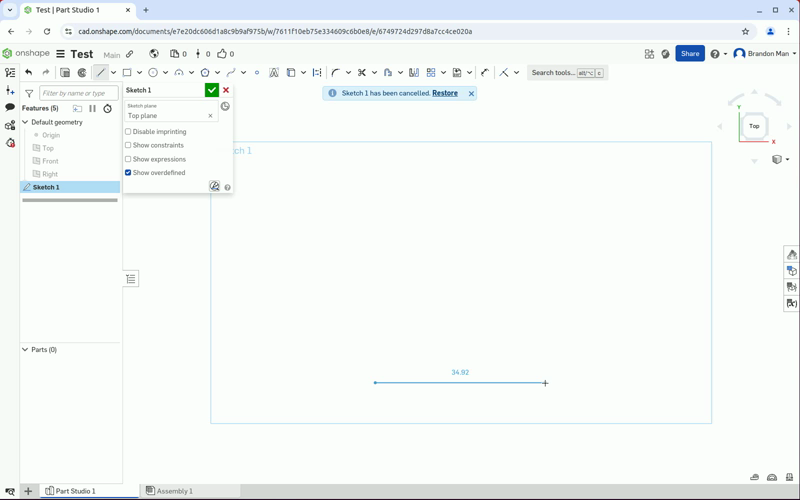
key_up(shift)
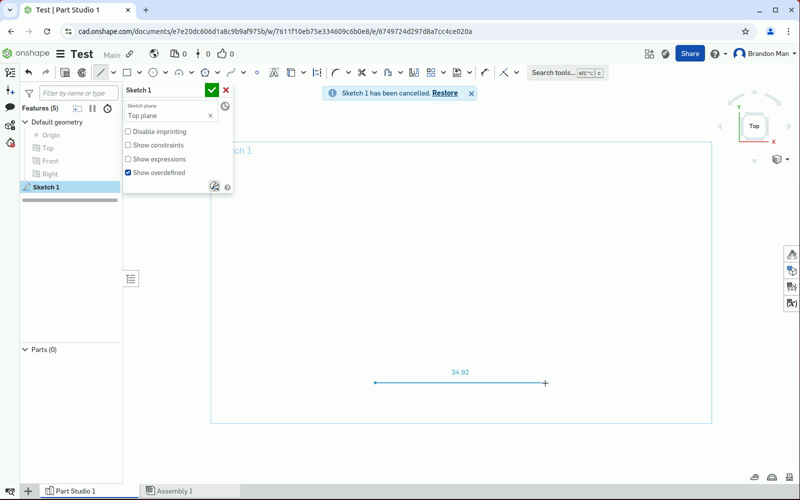
key_down(shift)
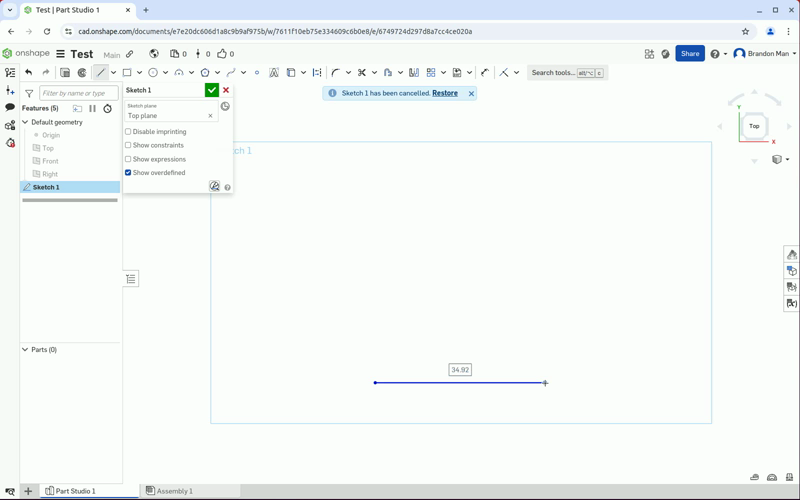
mouse_move(545, 185)
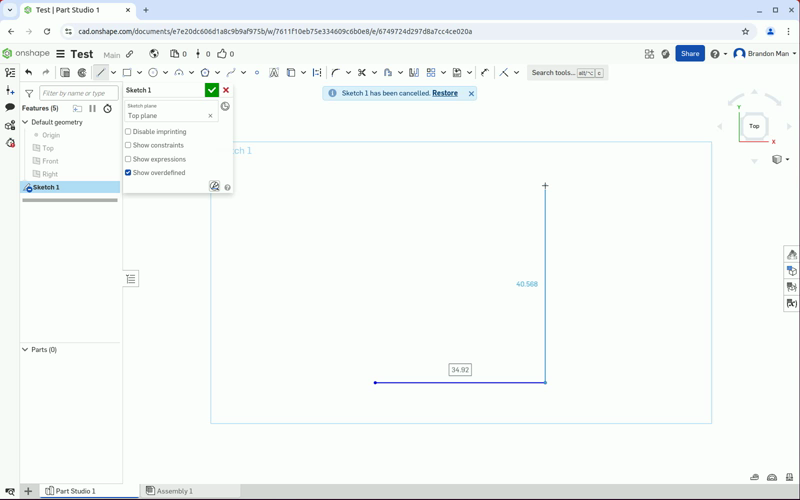
click(545, 185)
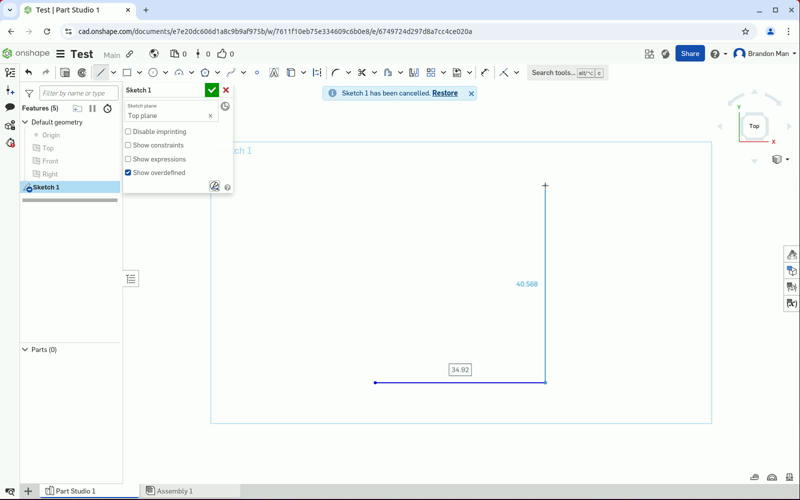
key_up(shift)
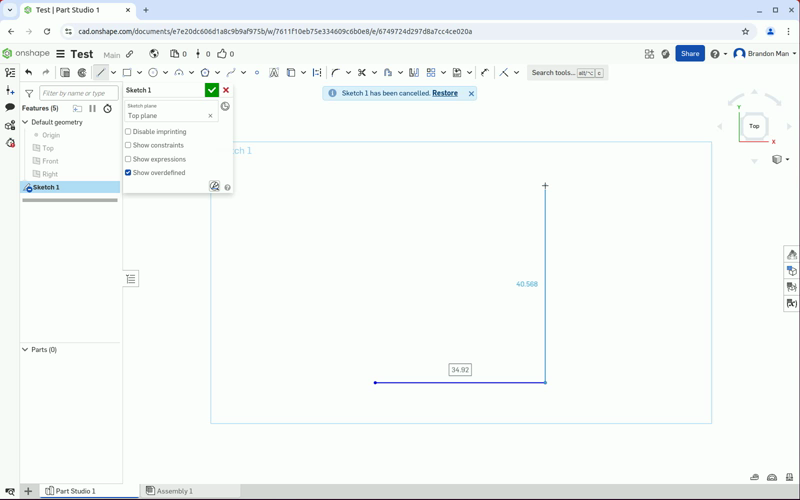
key_down(shift)
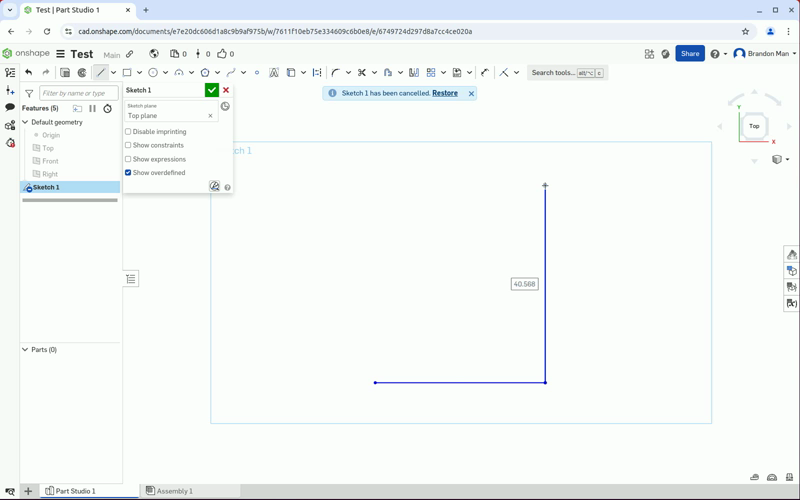
mouse_move(375, 185)
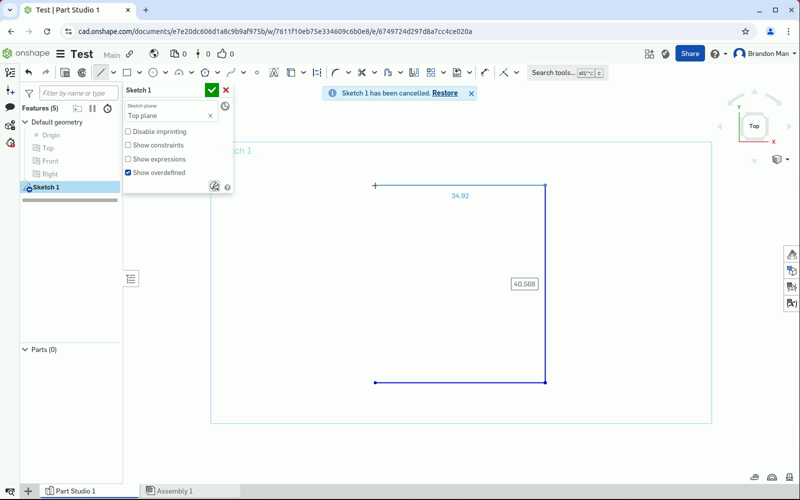
click(375, 185)
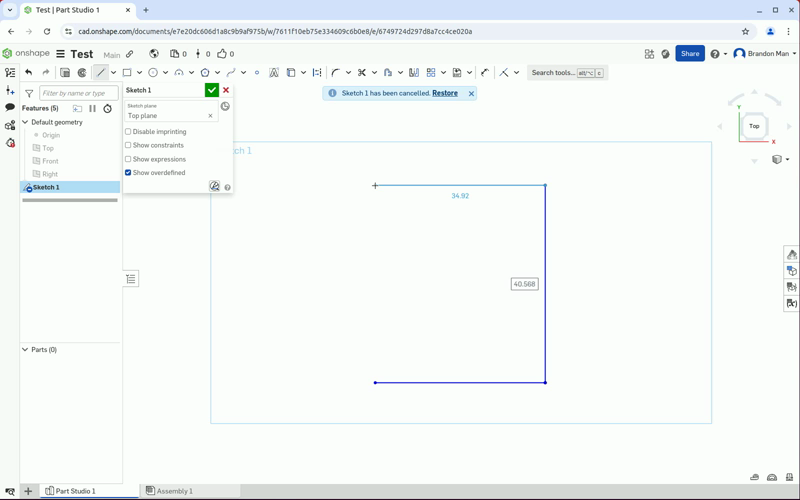
key_up(shift)
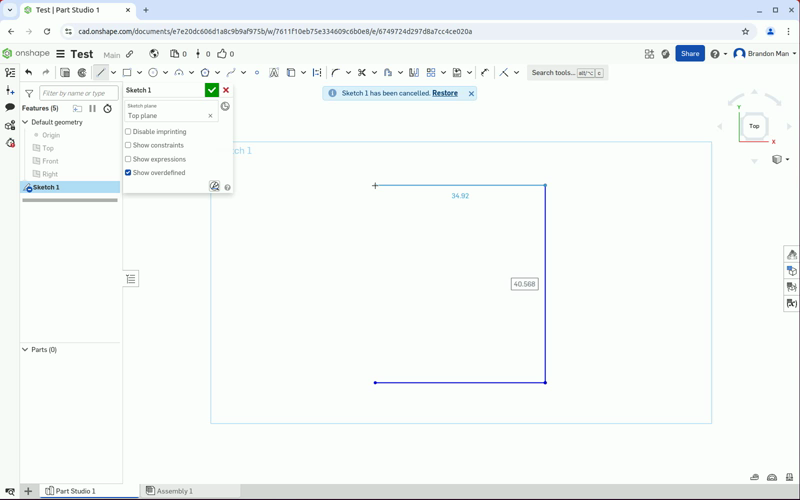
key_down(shift)
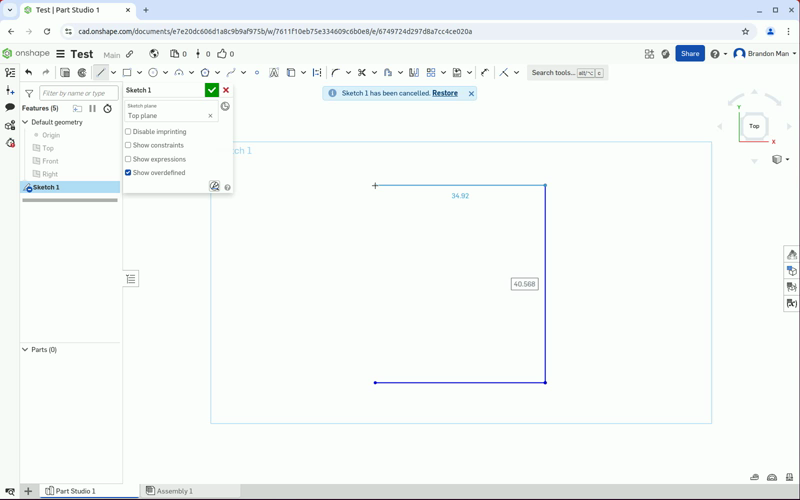
mouse_move(375, 382)
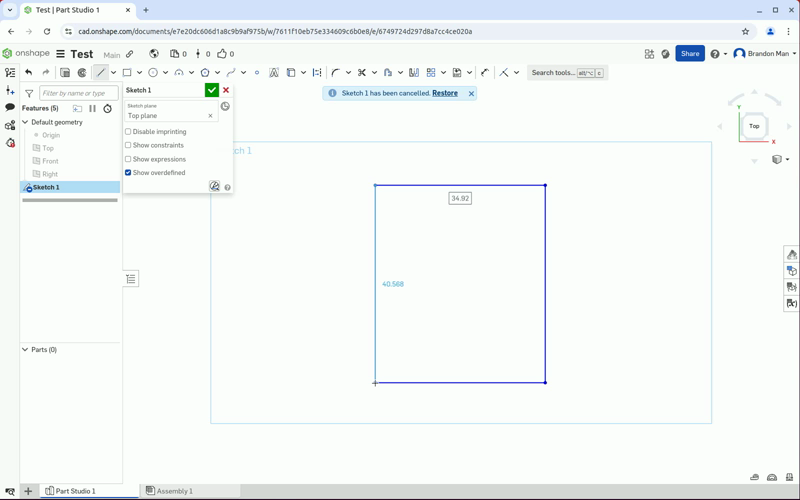
key_up(shift)
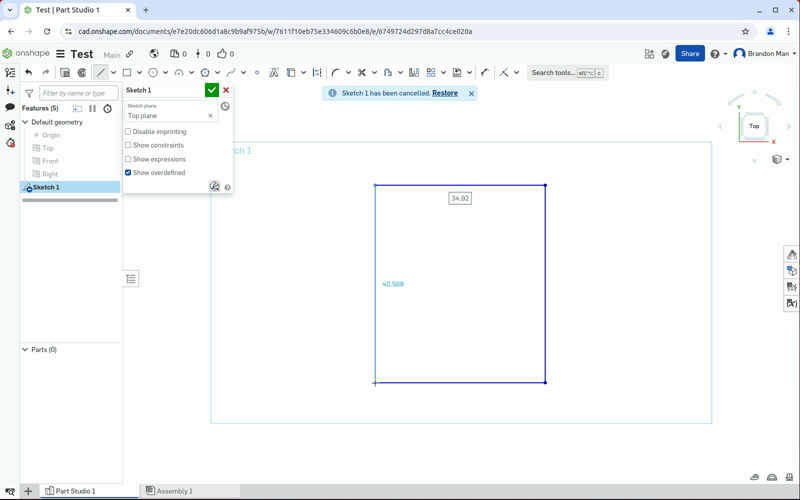
click(375, 382)
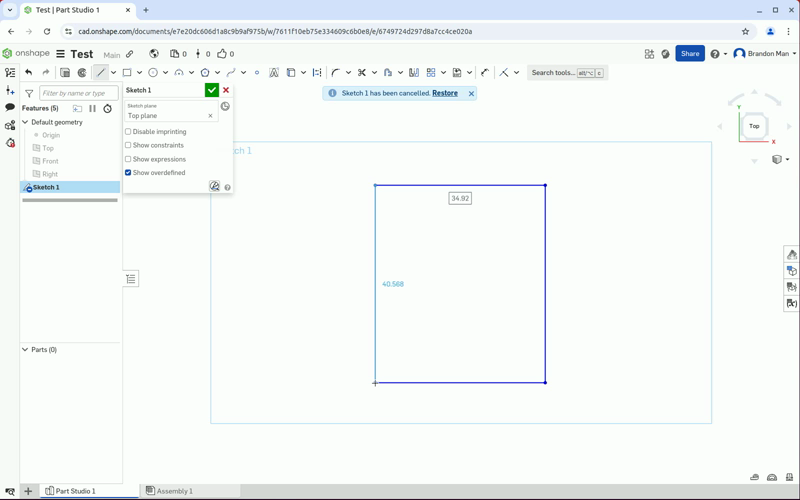
key(esc)
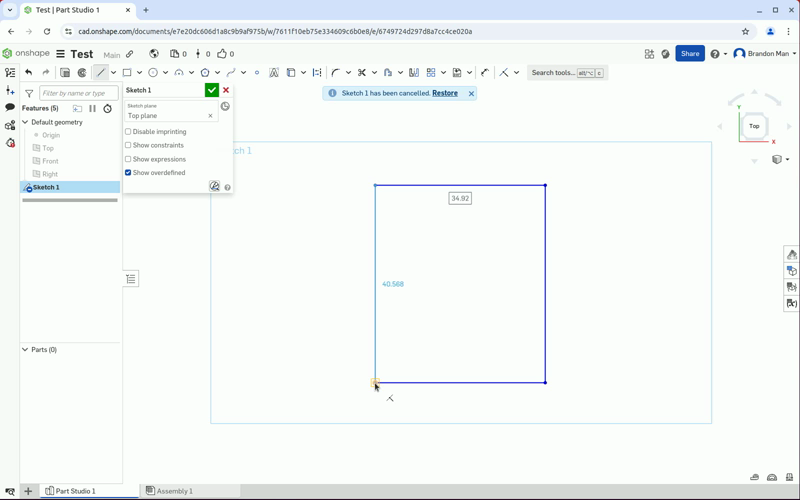
key(l)
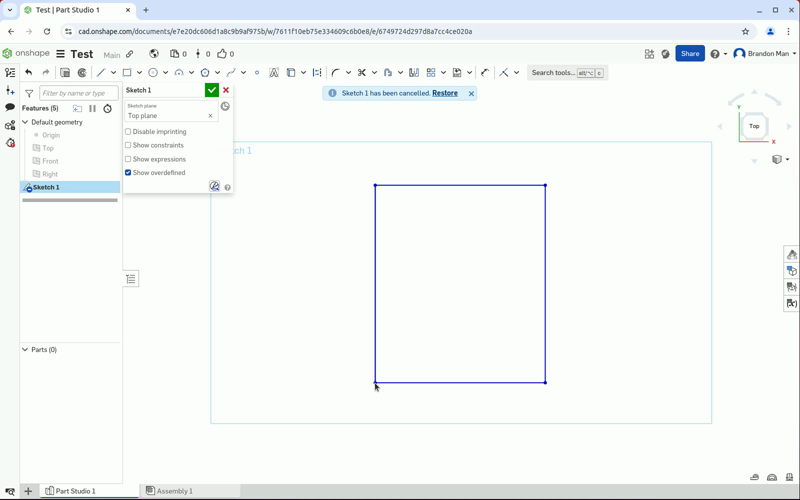
key_down(shift)
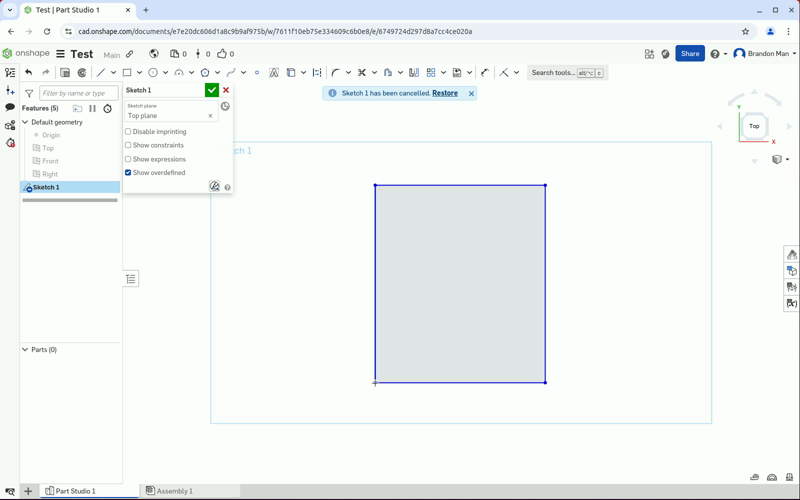
mouse_move(387, 369)
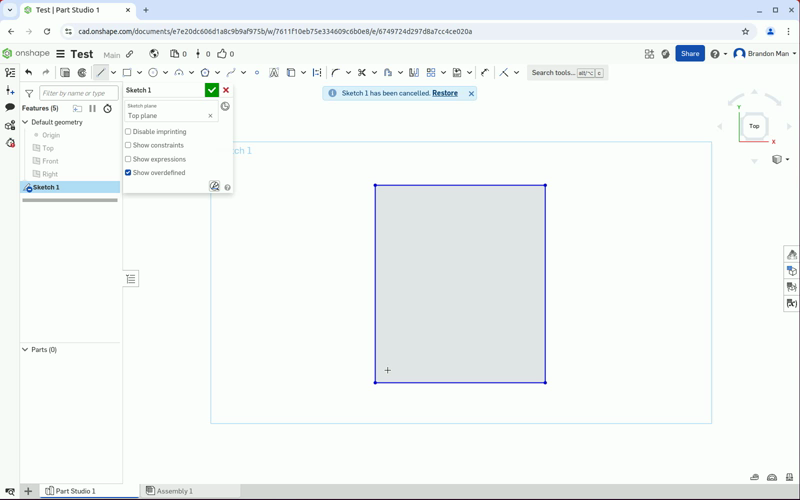
click(387, 369)
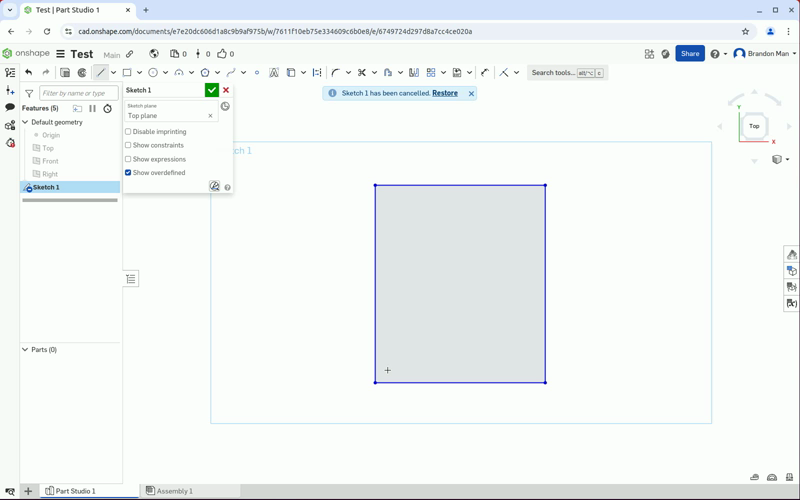
key_up(shift)
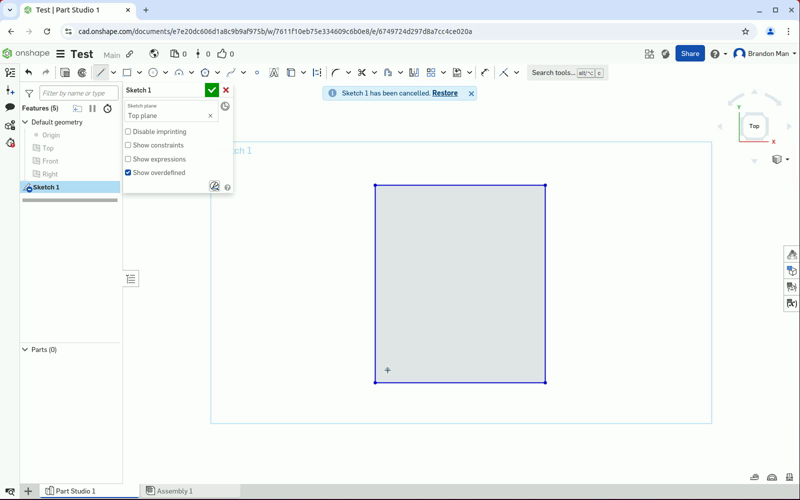
key_down(shift)
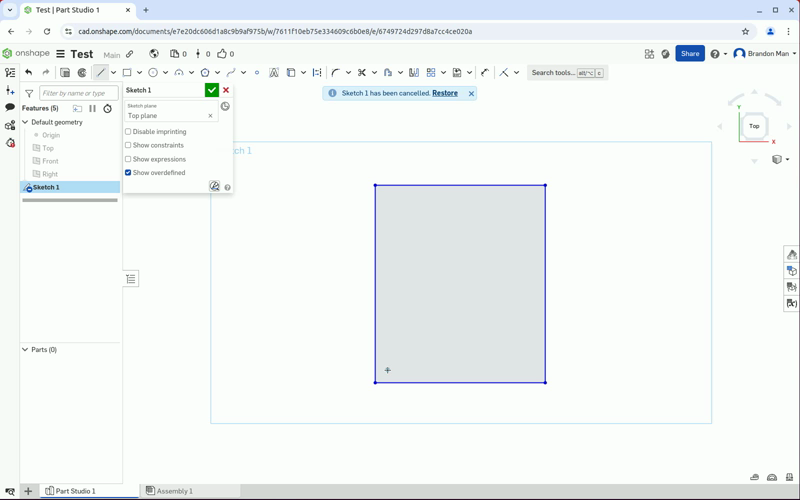
mouse_move(533, 369)
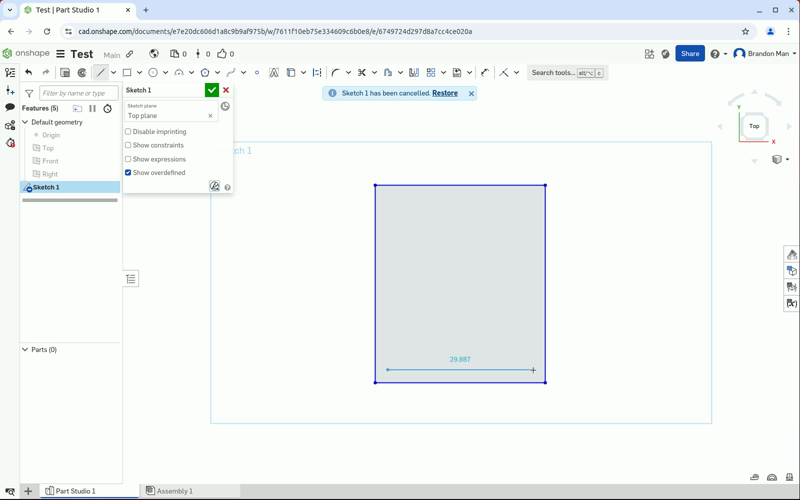
click(533, 369)
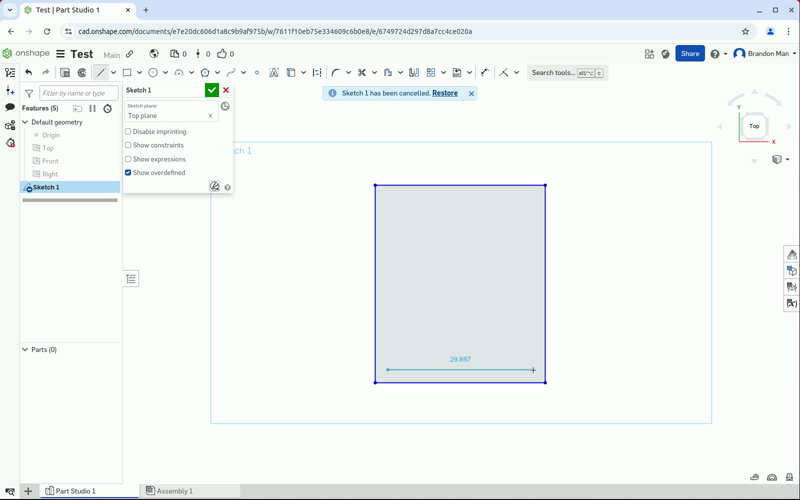
key_up(shift)
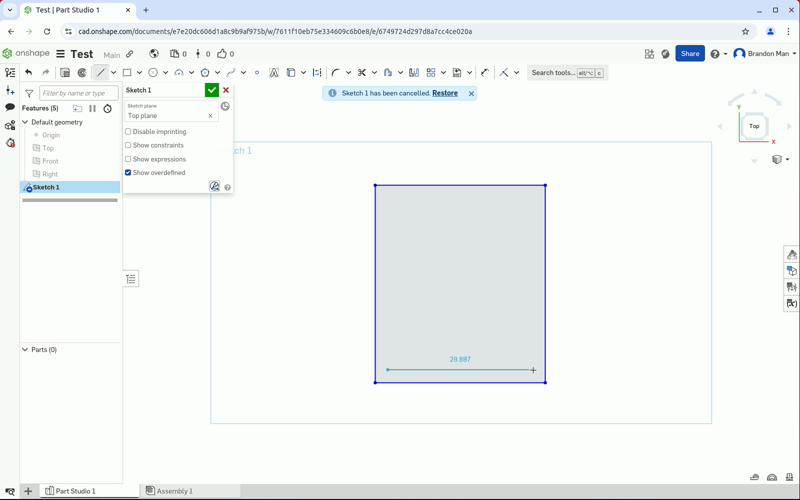
key_down(shift)
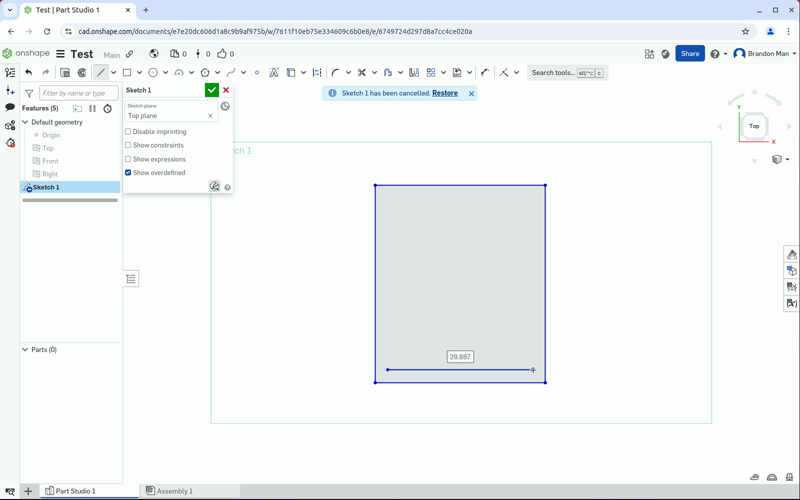
mouse_move(533, 197)
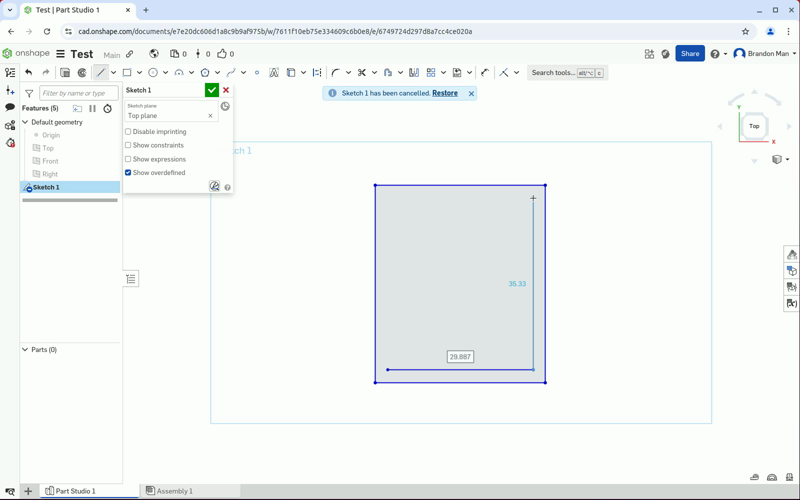
click(533, 197)
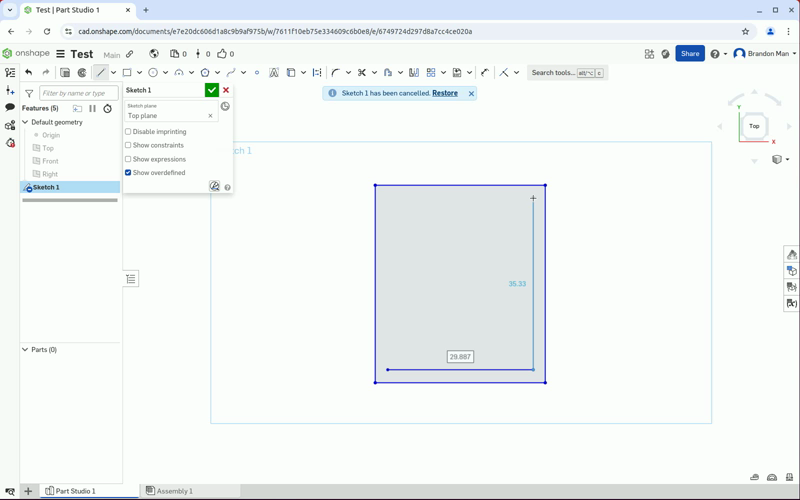
key_up(shift)
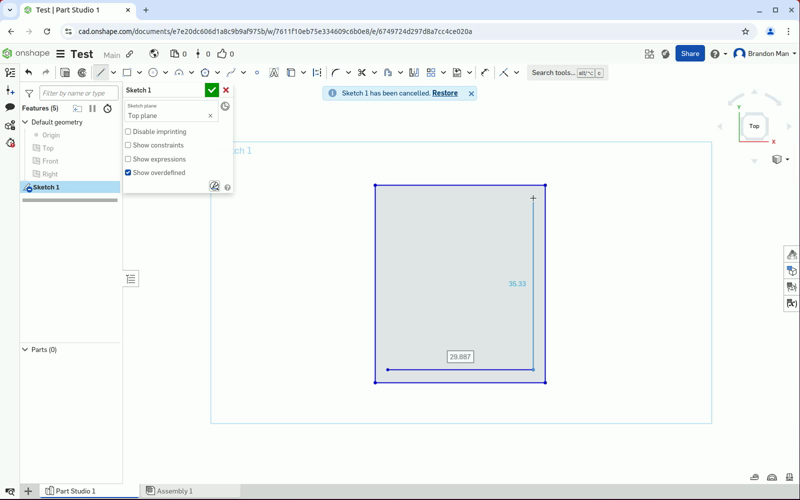
key_down(shift)
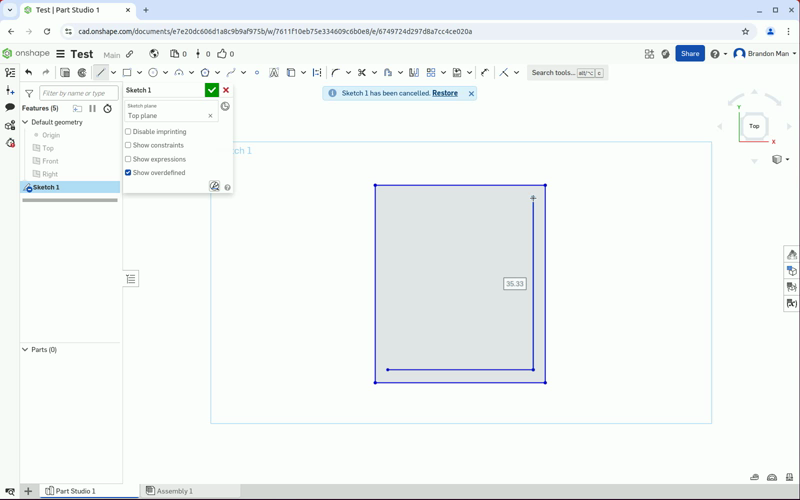
mouse_move(387, 197)
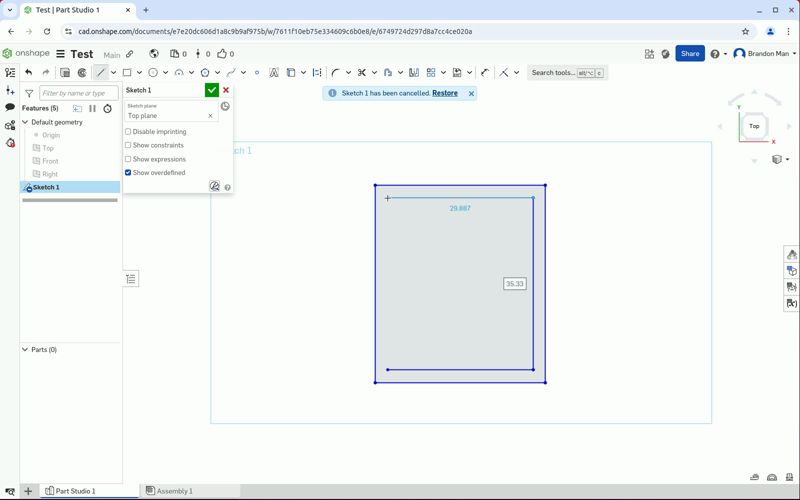
click(387, 197)
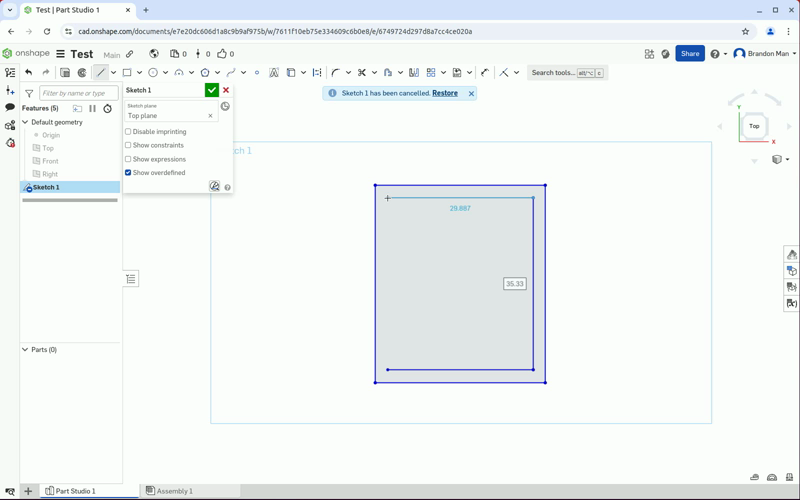
key_up(shift)
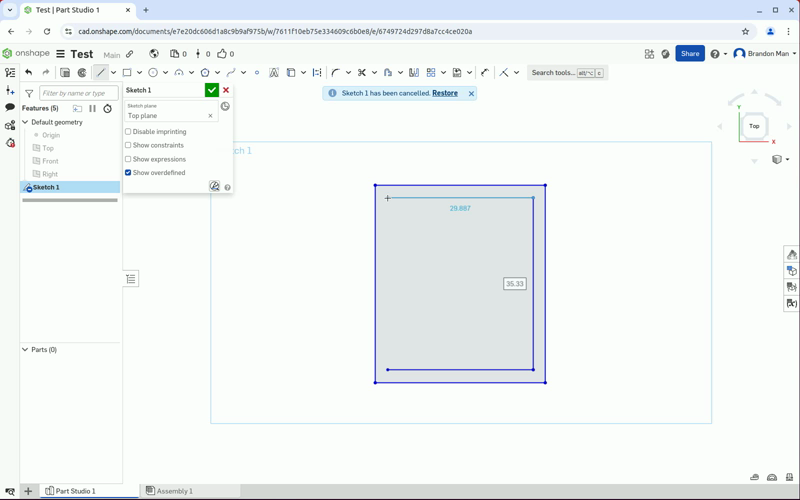
key_down(shift)
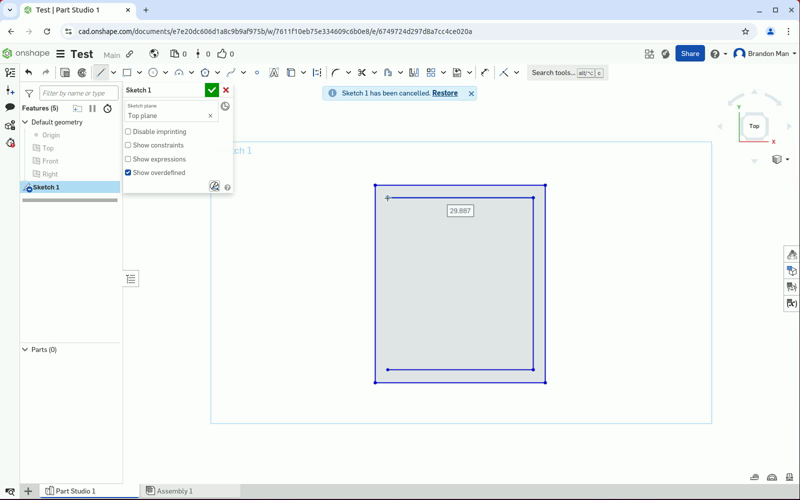
mouse_move(387, 369)
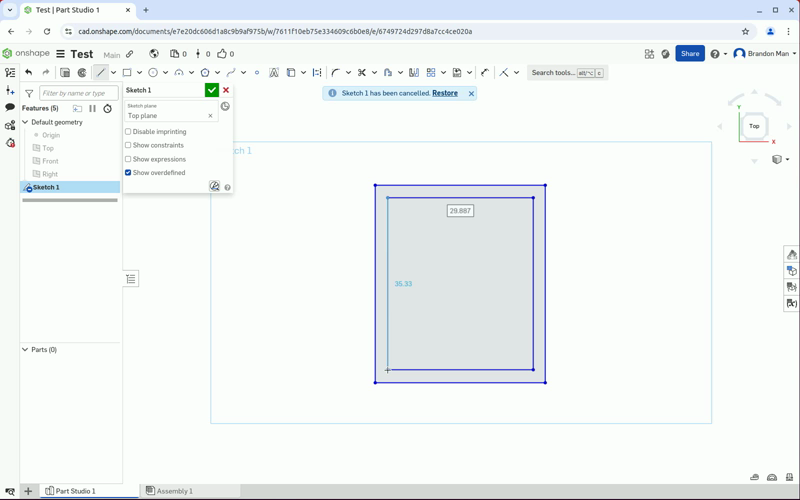
key_up(shift)
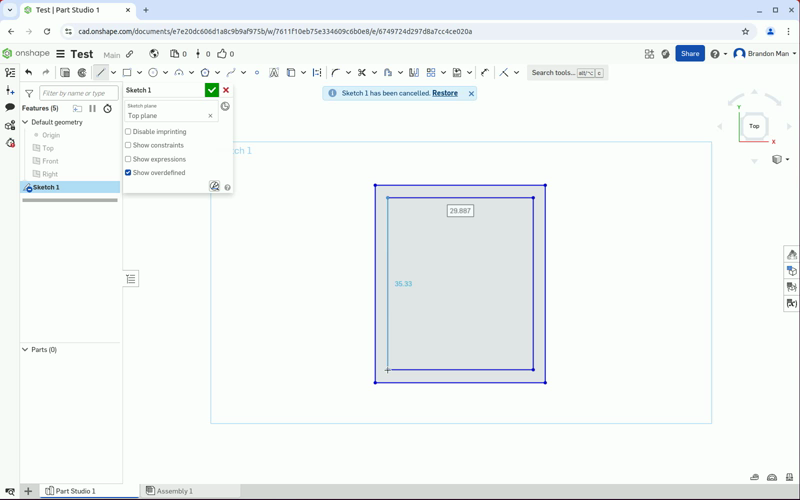
click(387, 369)
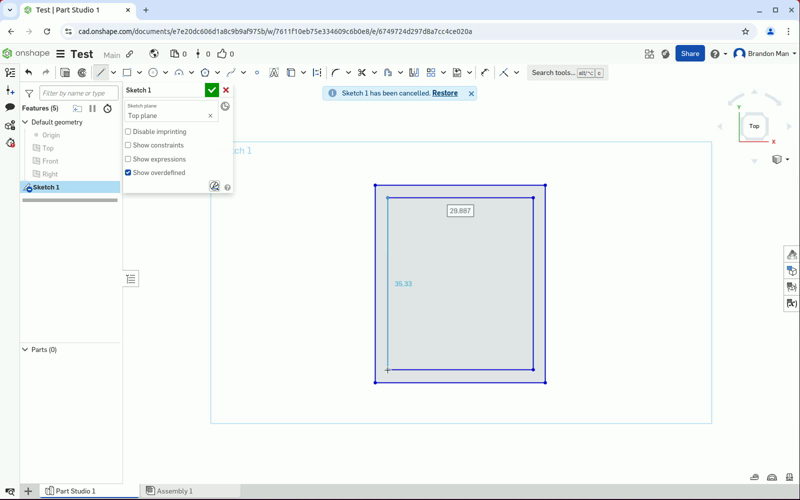
key(esc)
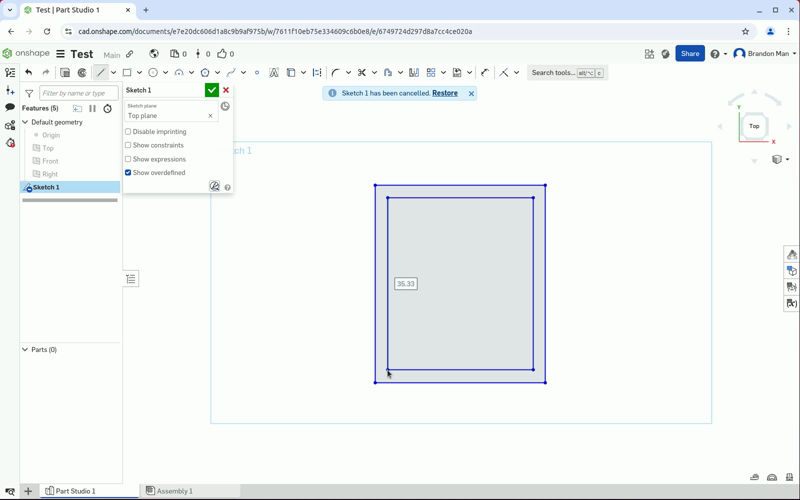
mouse_move(539, 344)
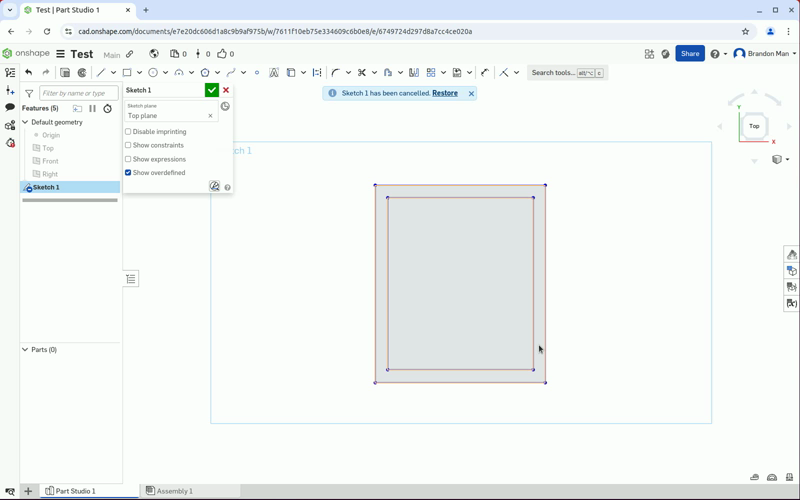
click(539, 344)
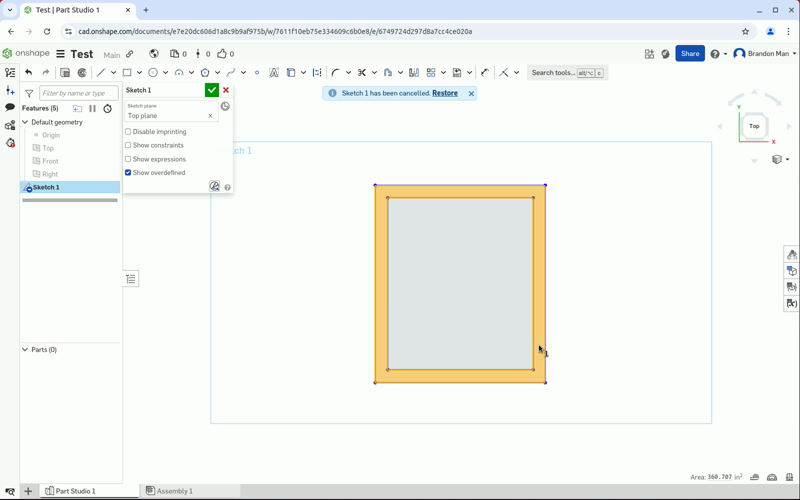
mouse_move(73, 352)
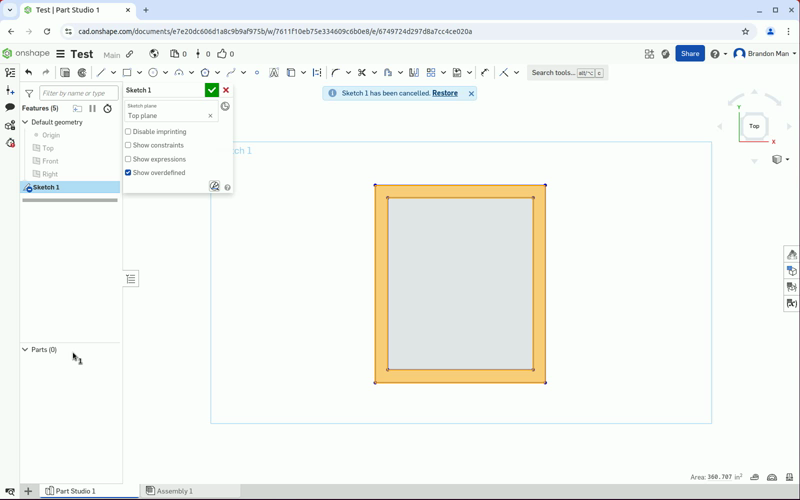
key(shift+y)
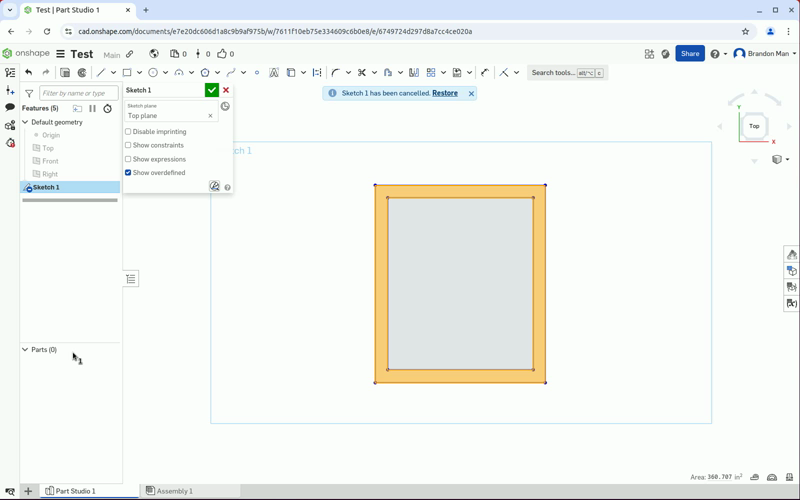
key(shift+e)
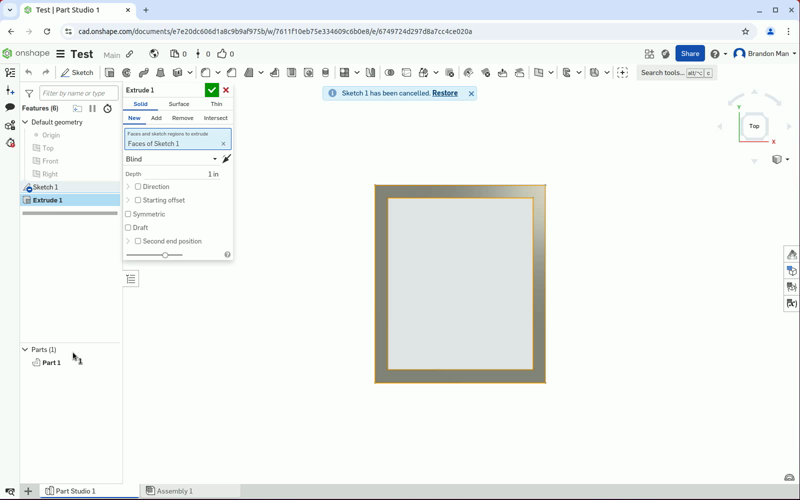
mouse_move(143, 106)
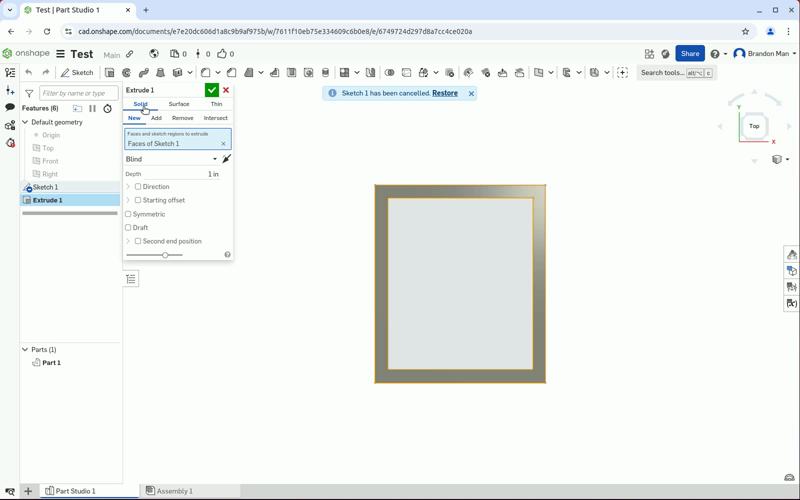
click(143, 106)
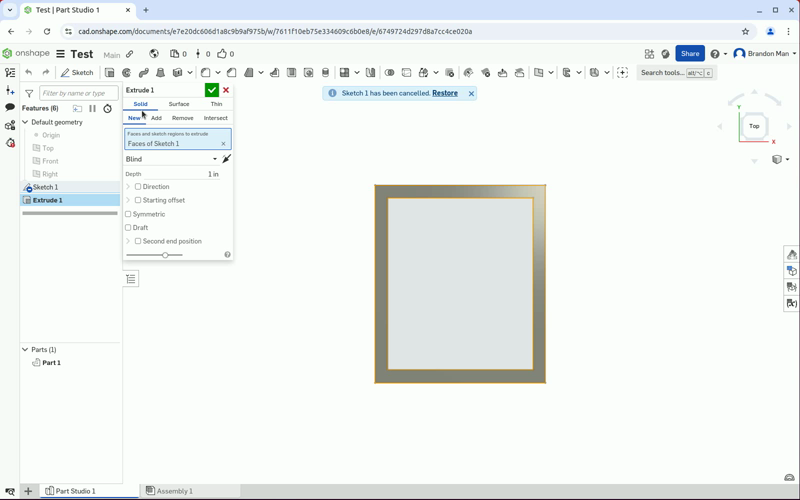
mouse_move(137, 120)
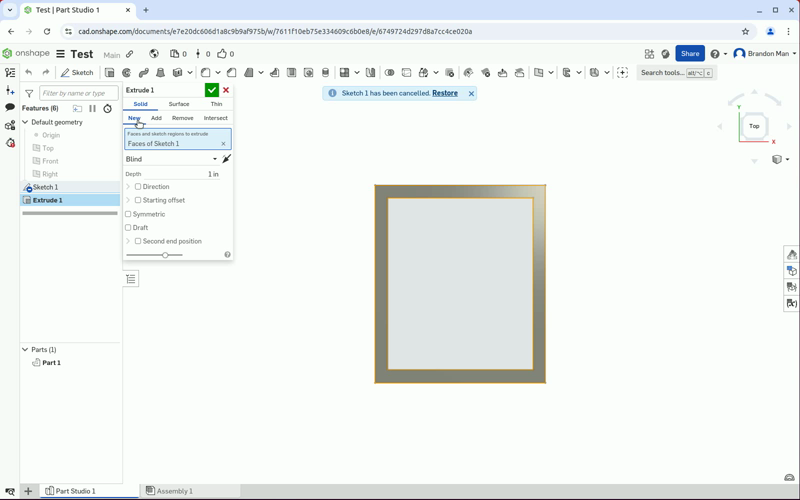
click(137, 120)
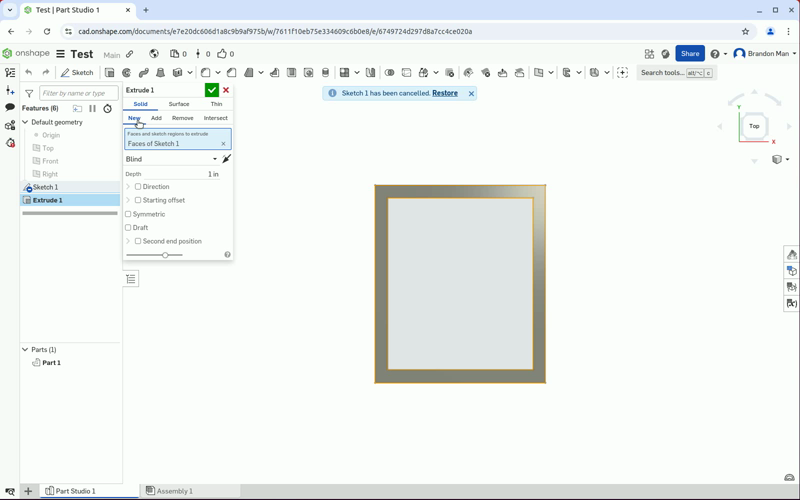
key(tab, 4)
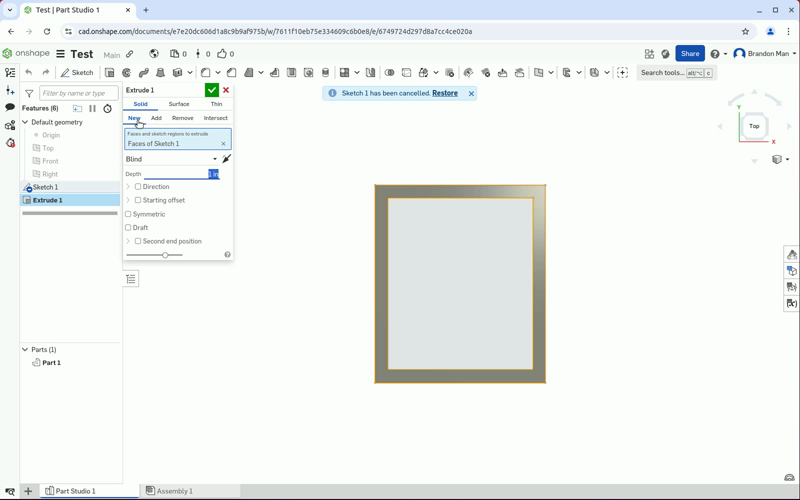
text(-23.108)
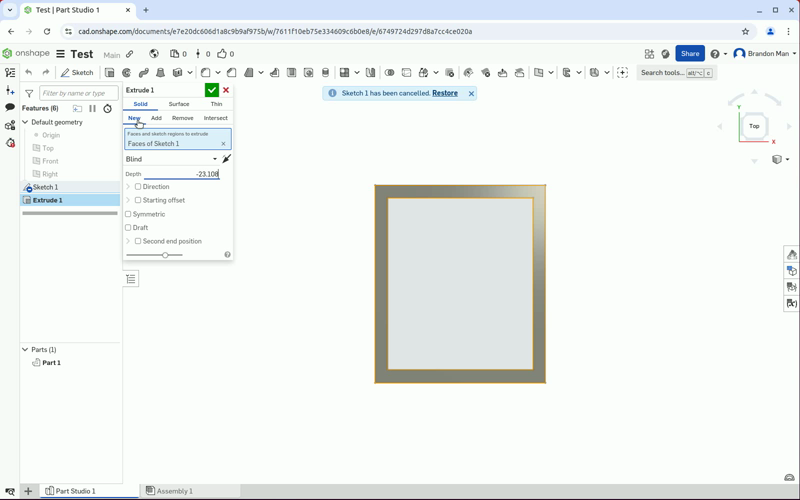
key(enter)
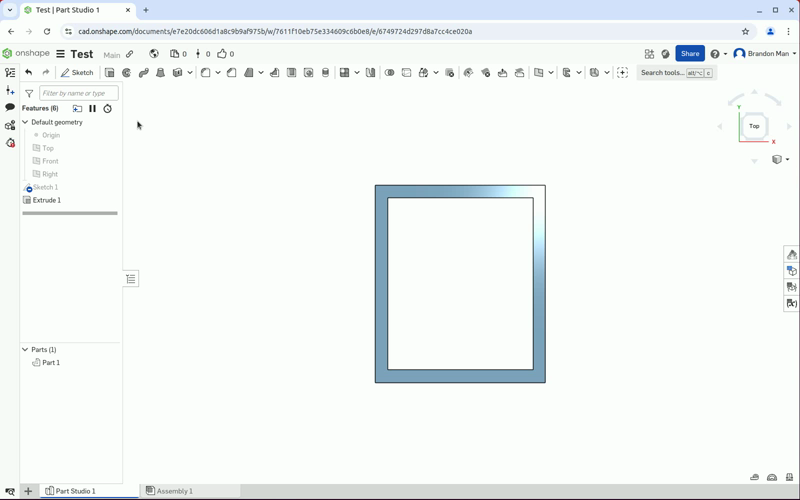
key(shift+h)
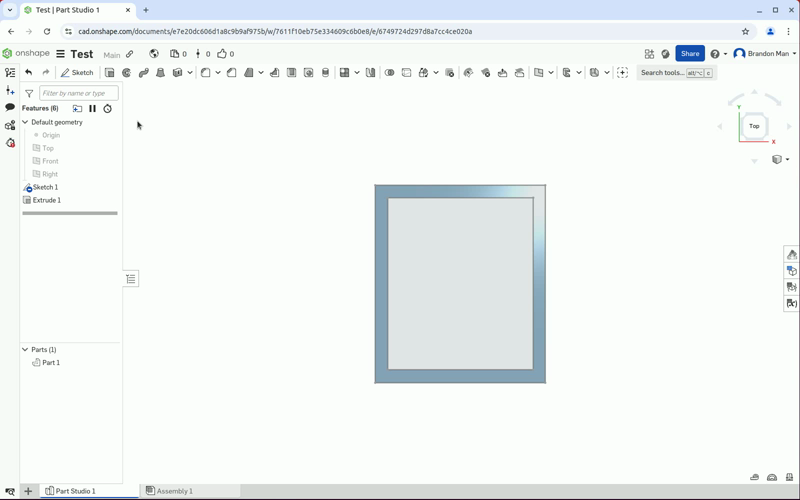
key(shift+h)
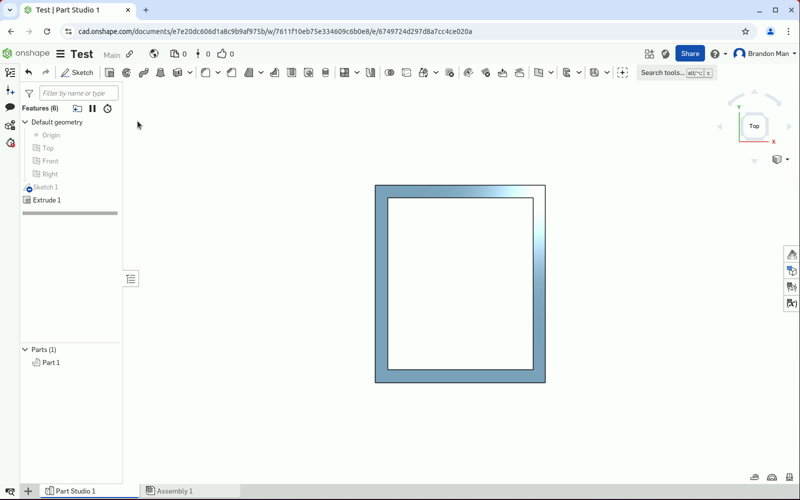
mouse_move(73, 189)
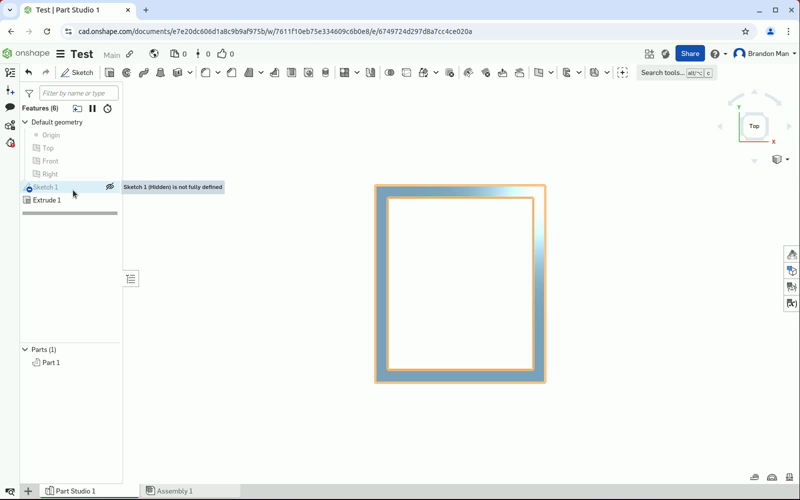
click(73, 189)
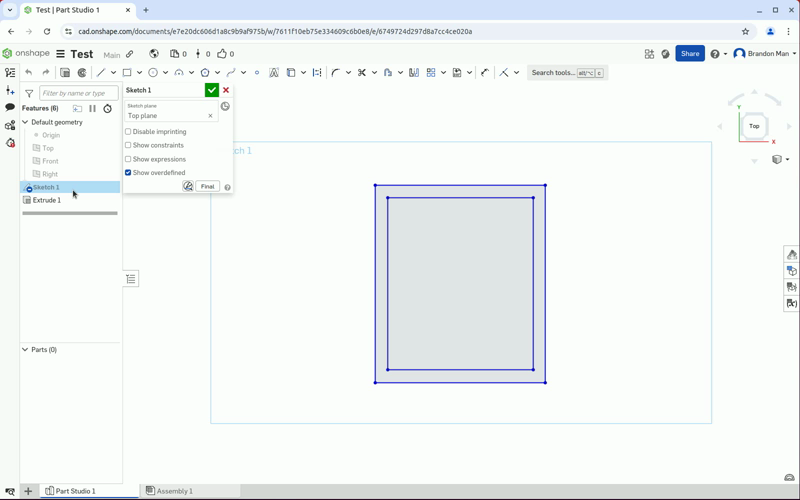
mouse_move(229, 92)
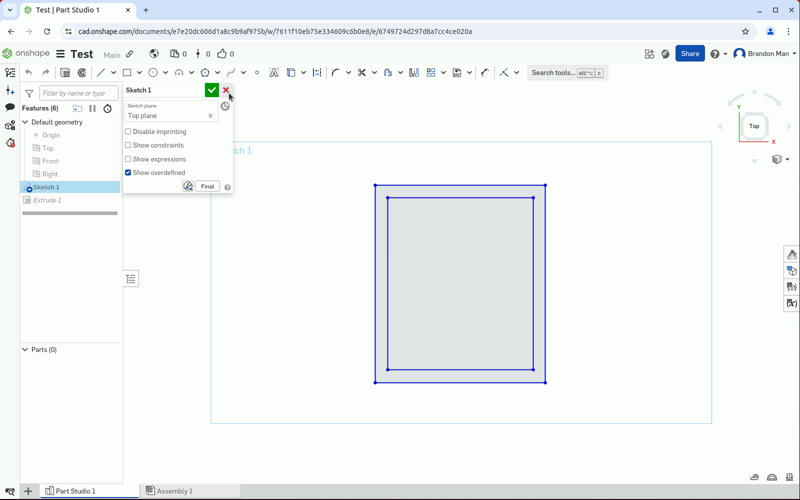
click(229, 92)
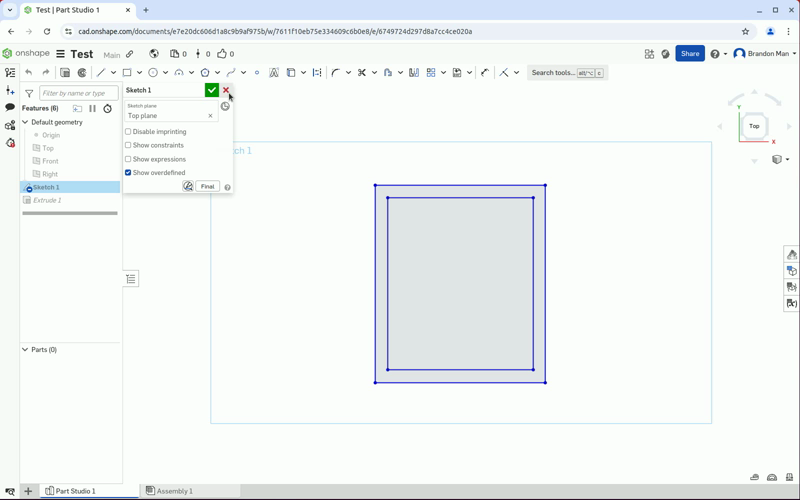
key(shift+s)
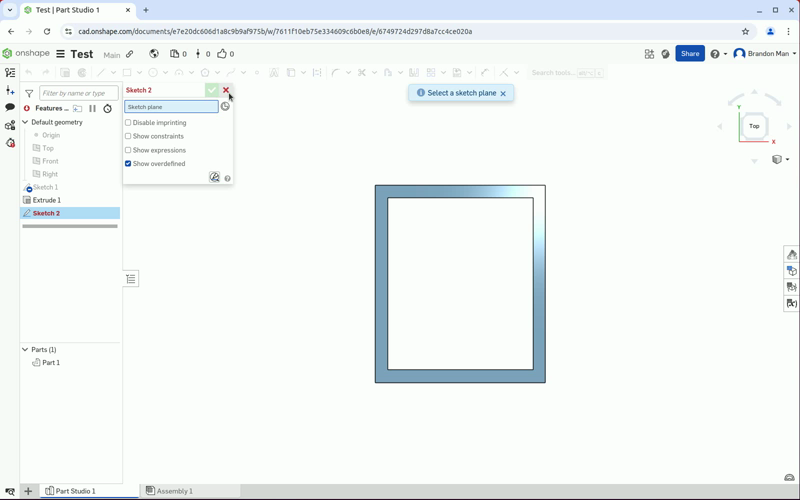
mouse_move(73, 150)
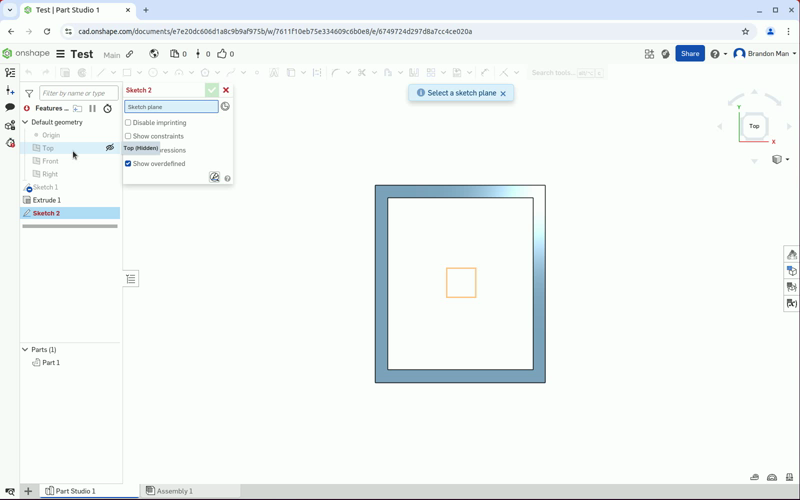
click(73, 150)
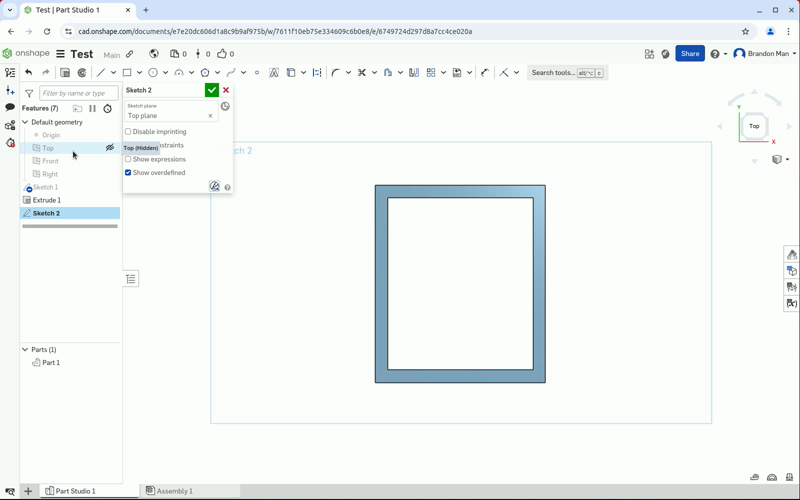
mouse_move(73, 352)
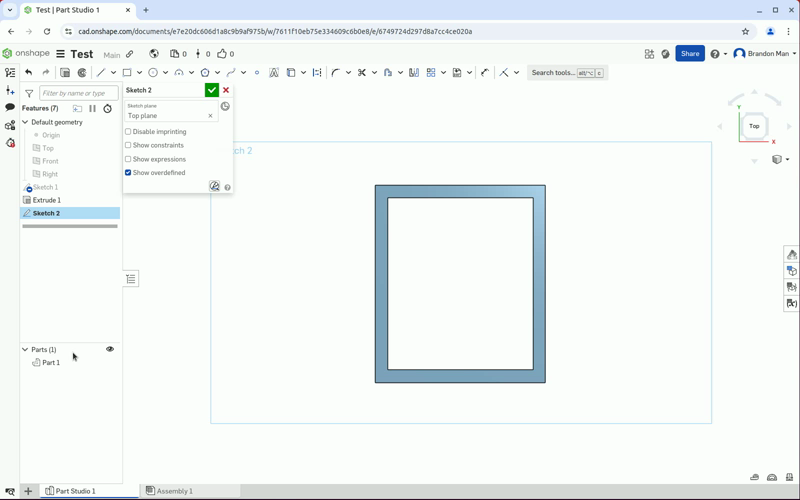
key(y)
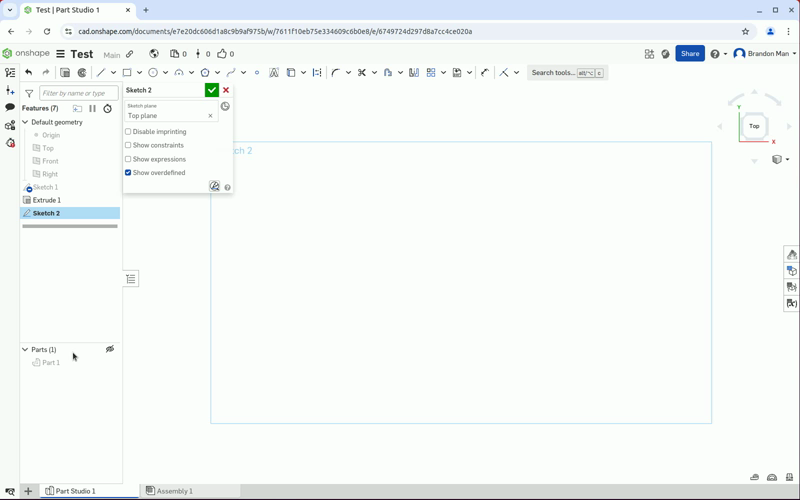
key(l)
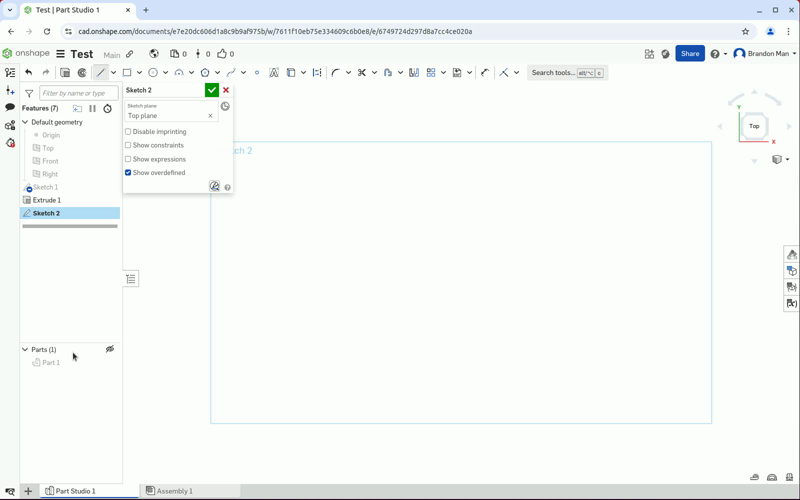
key_down(shift)
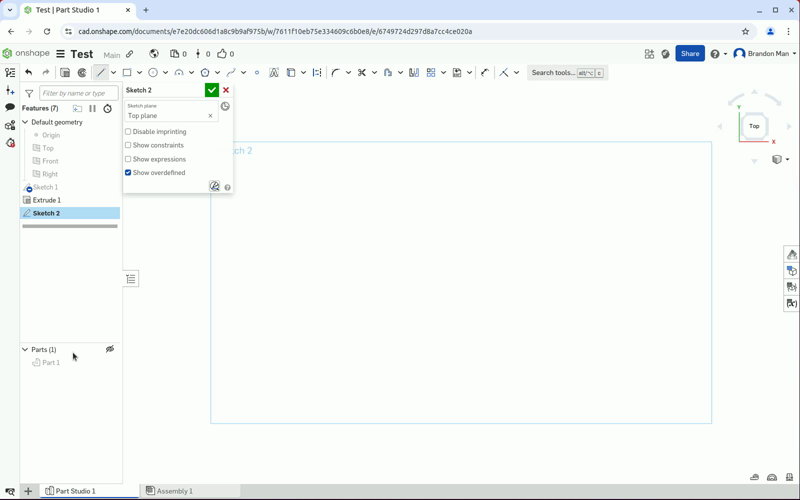
mouse_move(388, 368)
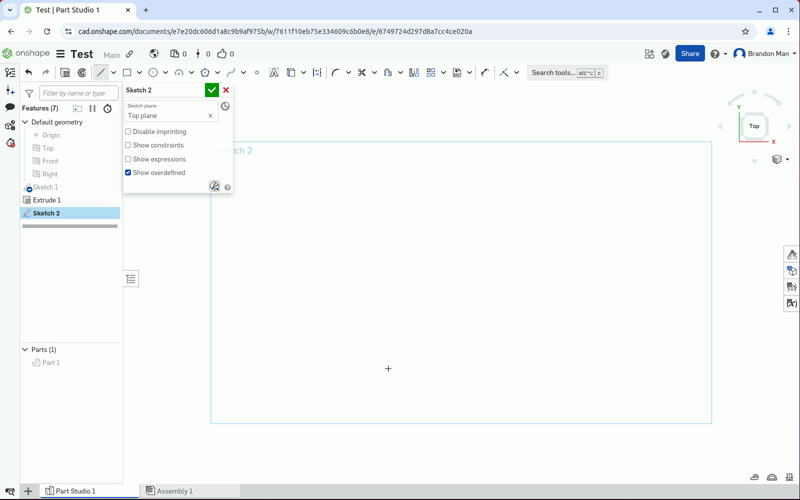
click(388, 368)
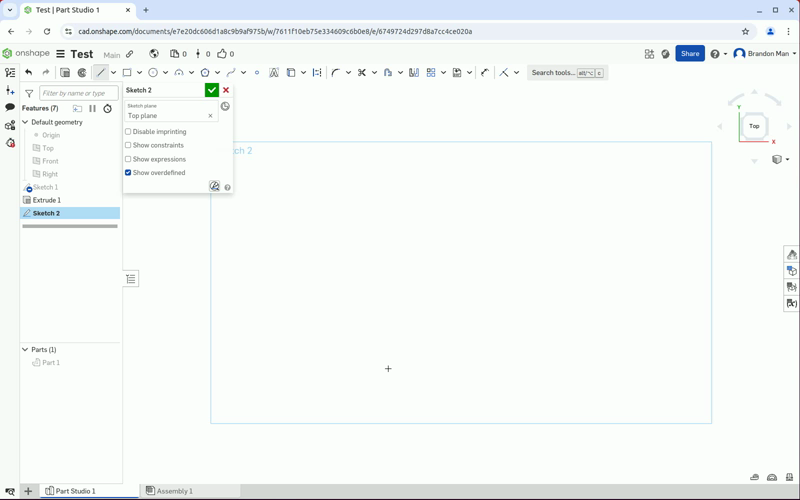
key_up(shift)
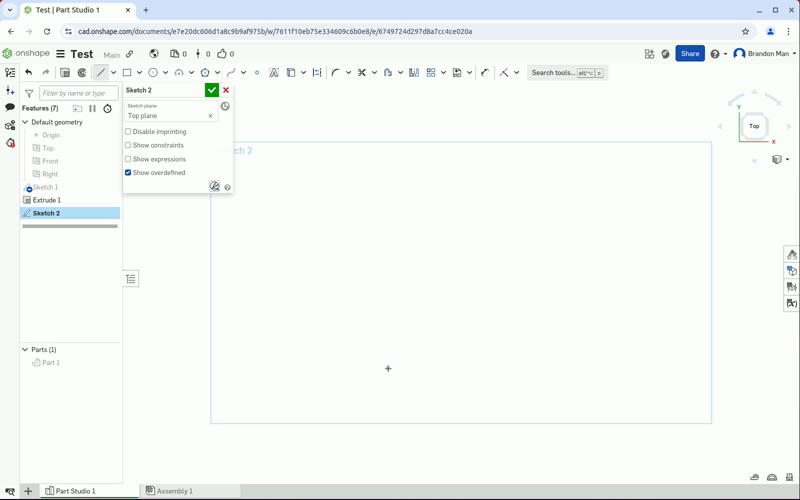
key_down(shift)
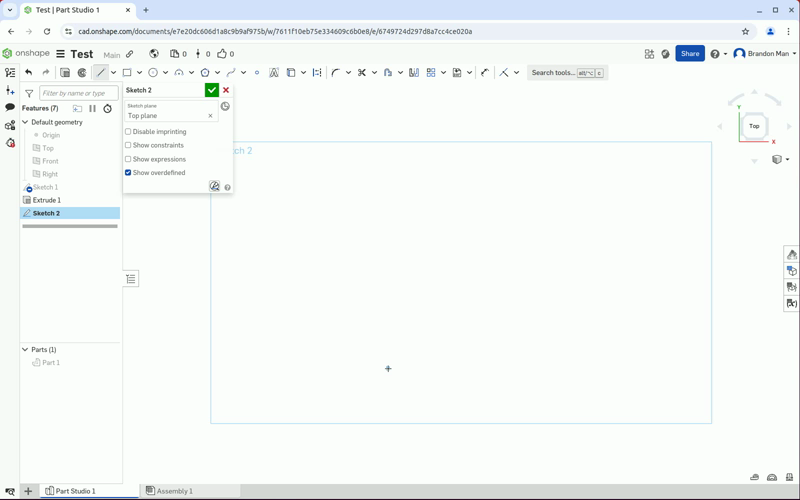
mouse_move(532, 368)
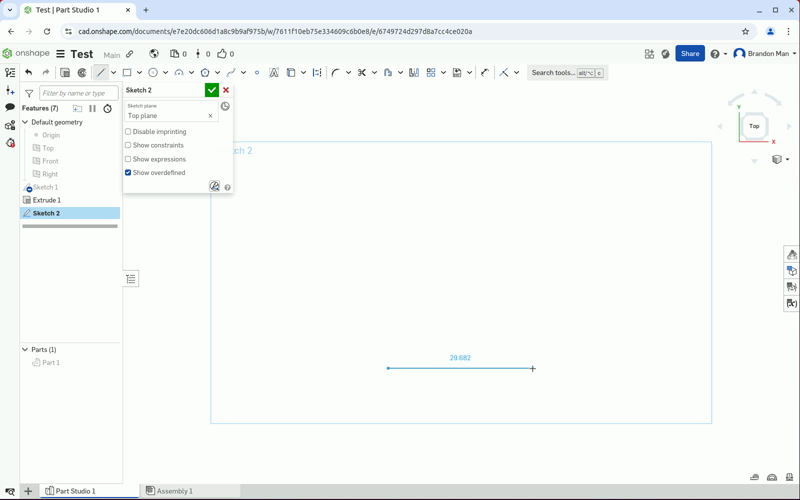
click(532, 368)
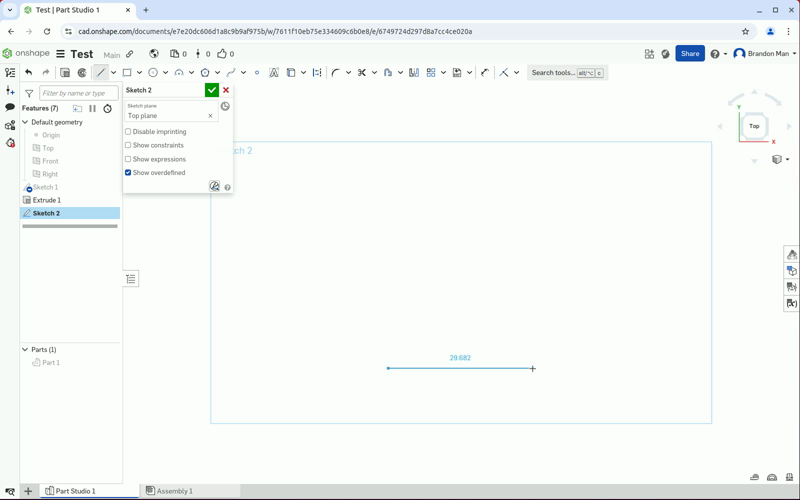
key_up(shift)
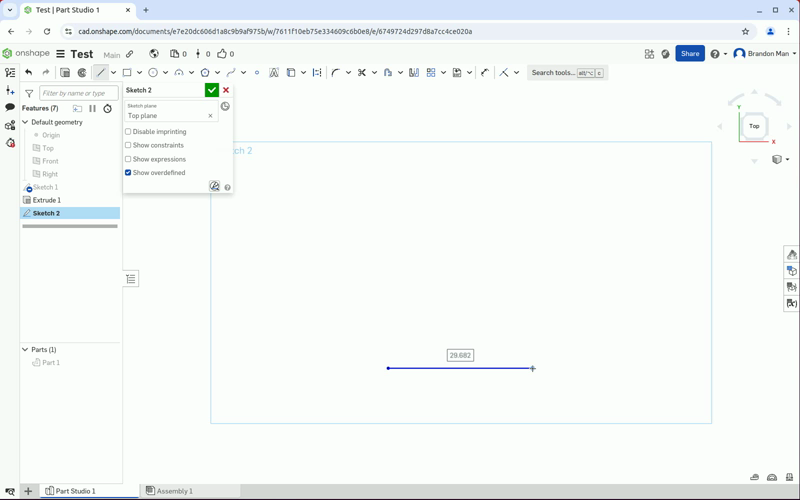
key_down(shift)
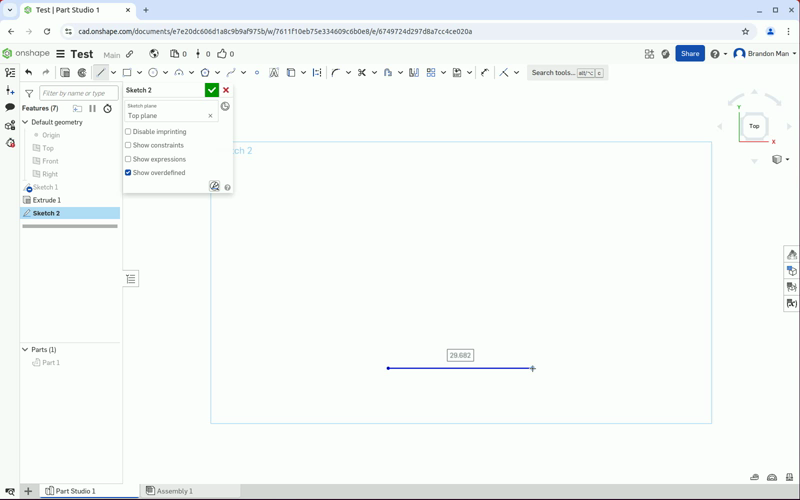
mouse_move(532, 196)
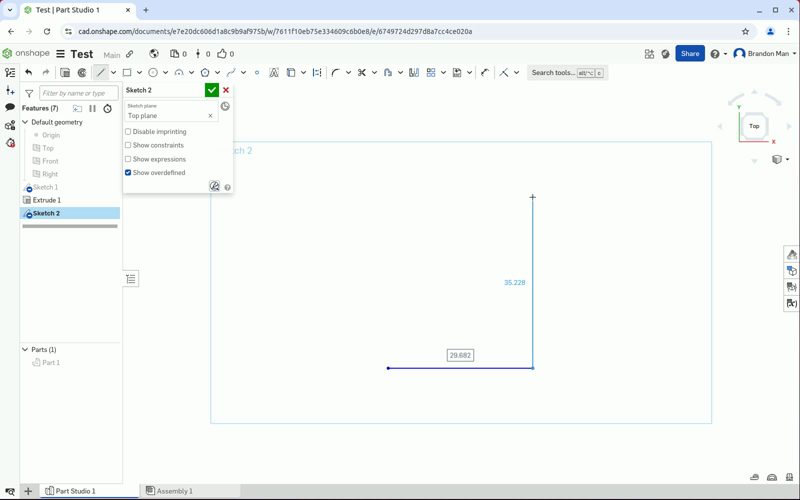
click(532, 196)
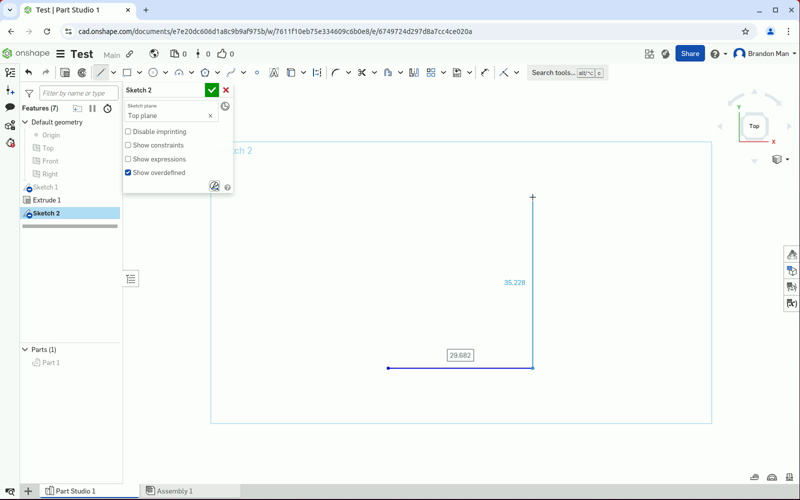
key_up(shift)
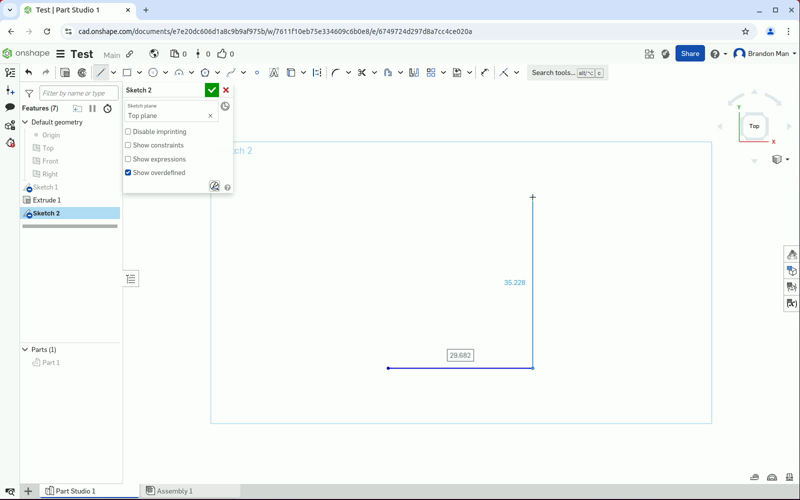
key_down(shift)
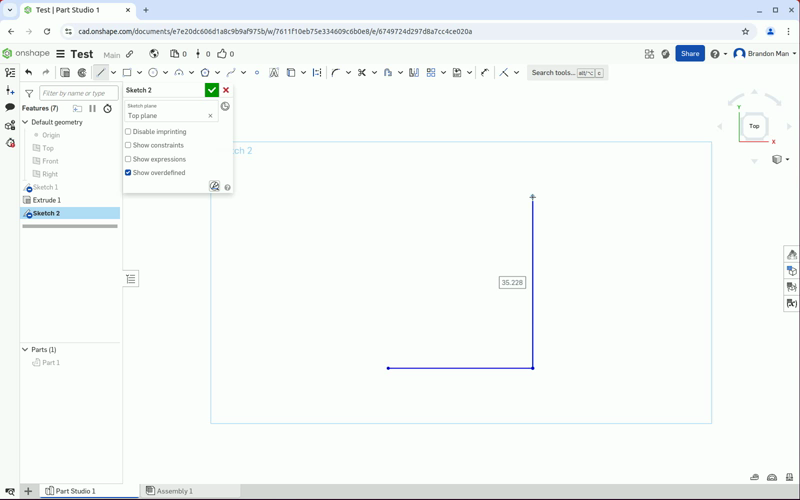
mouse_move(388, 196)
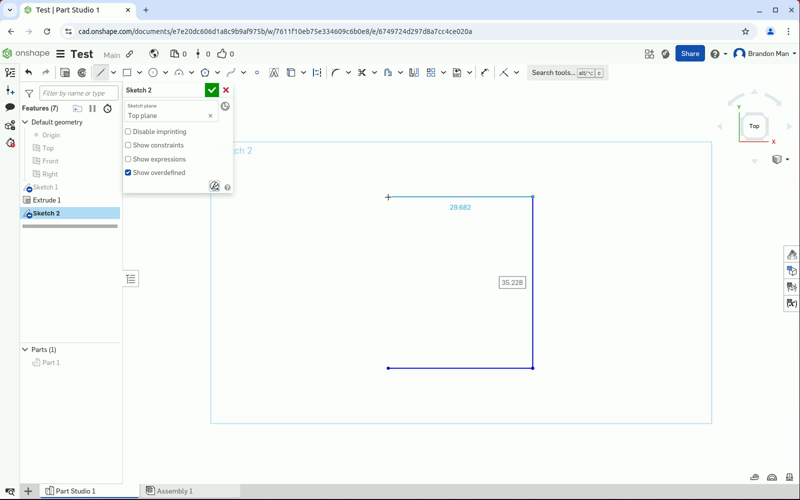
click(388, 196)
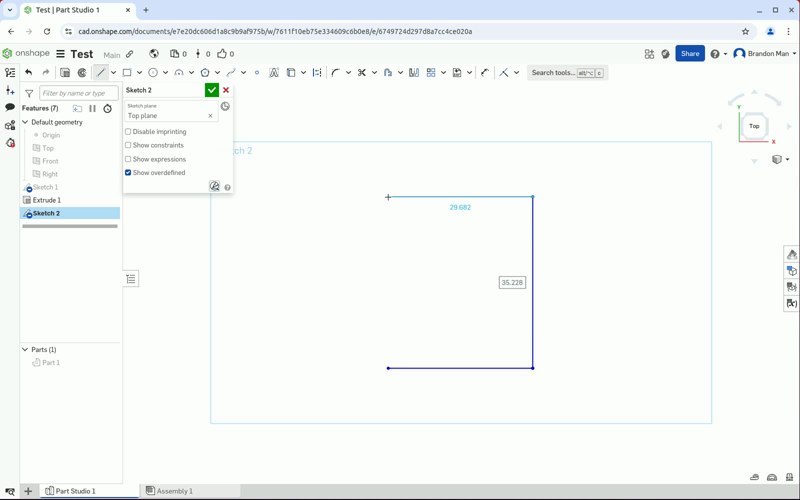
key_up(shift)
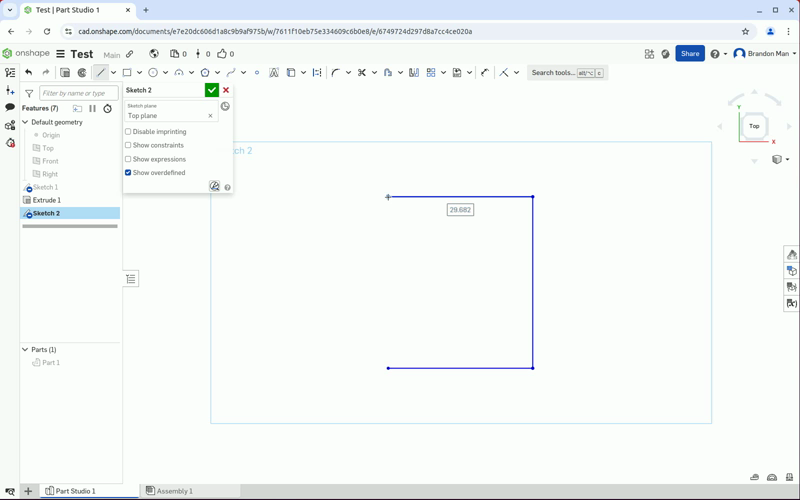
key_down(shift)
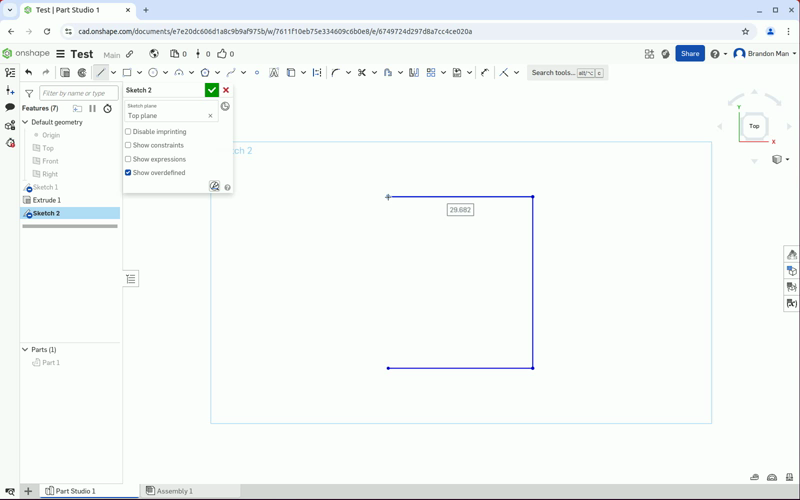
mouse_move(388, 368)
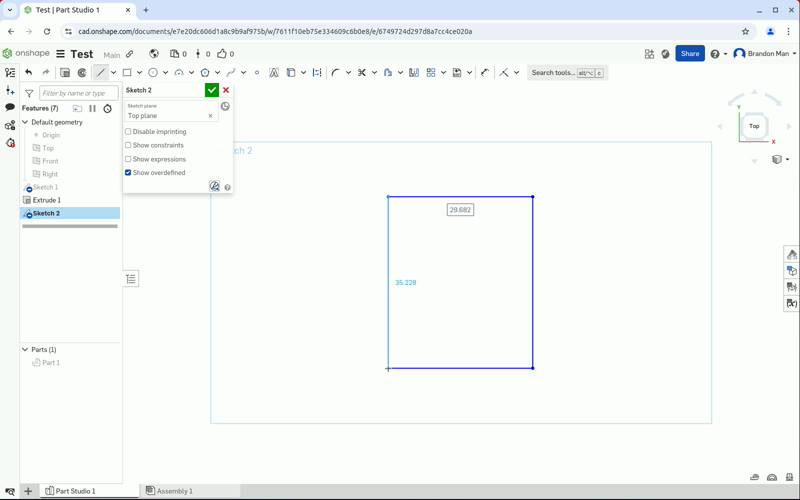
key_up(shift)
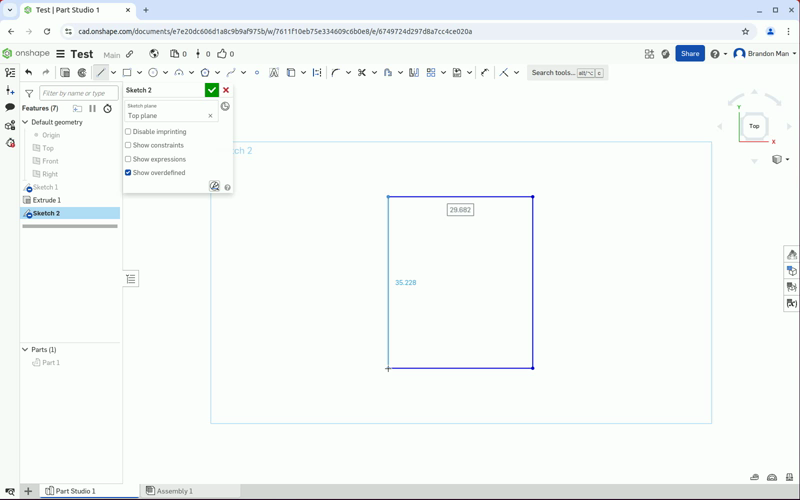
click(388, 368)
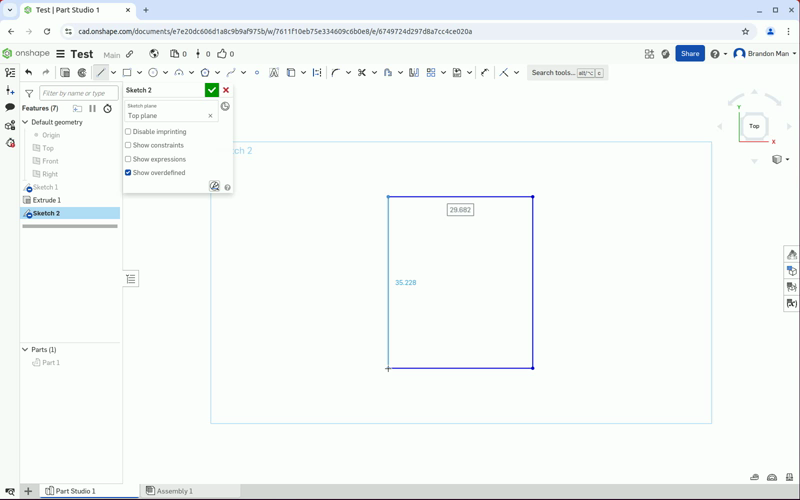
key(esc)
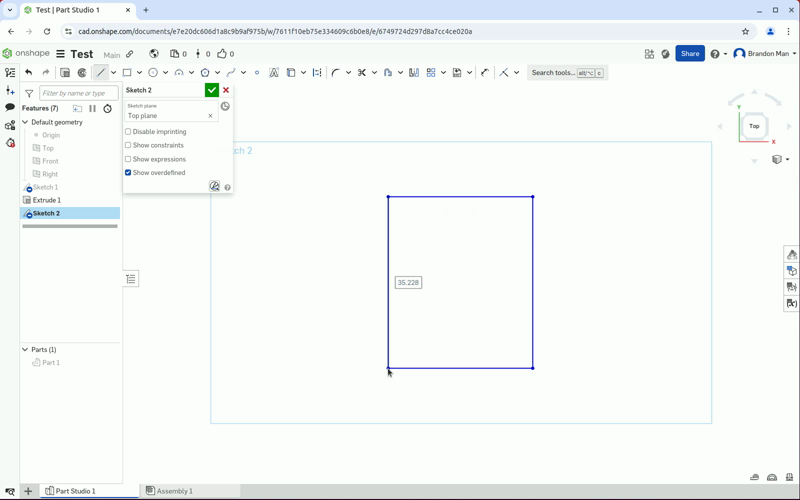
mouse_move(411, 276)
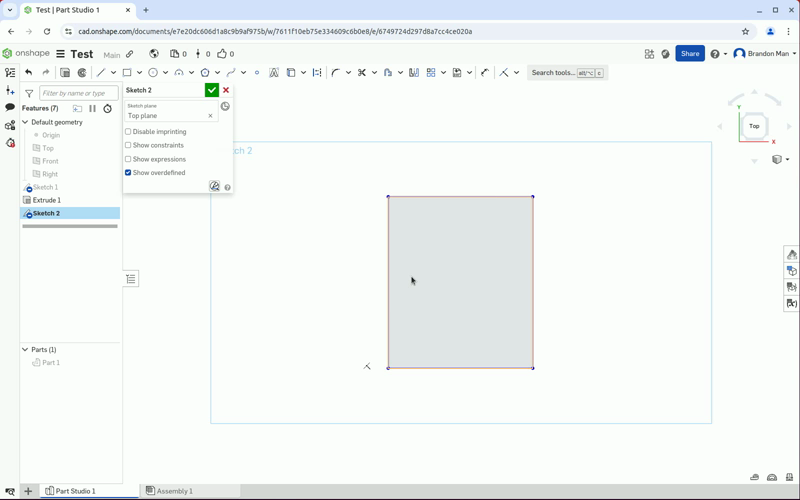
click(411, 276)
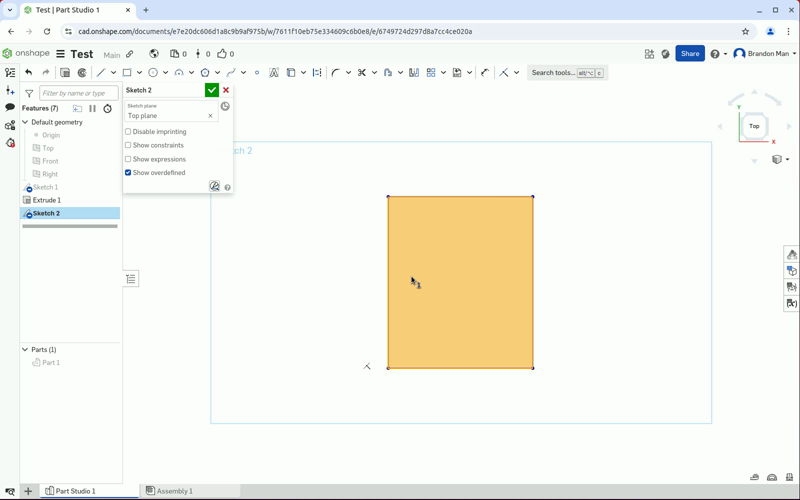
mouse_move(73, 352)
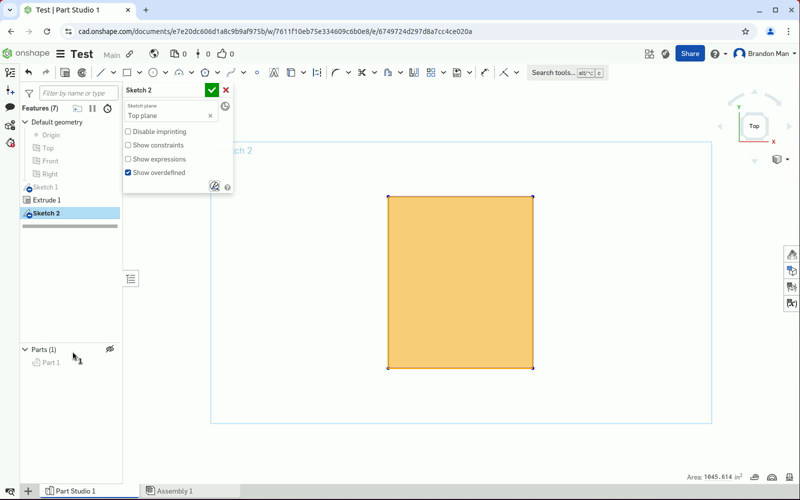
key(shift+y)
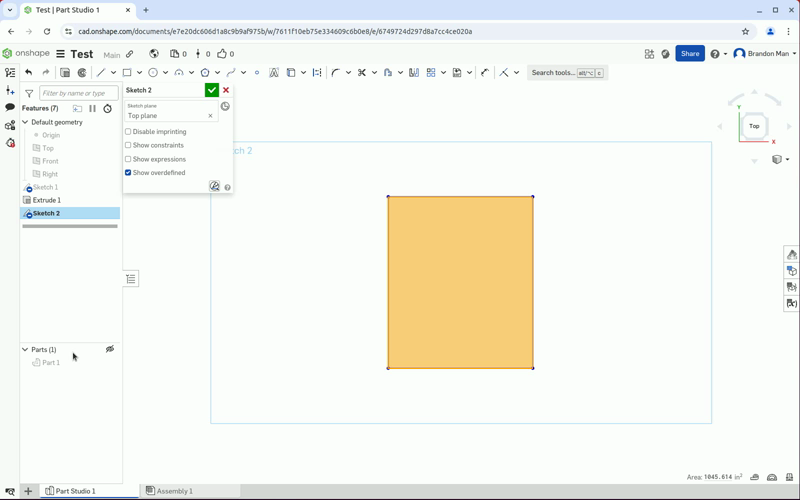
key(shift+e)
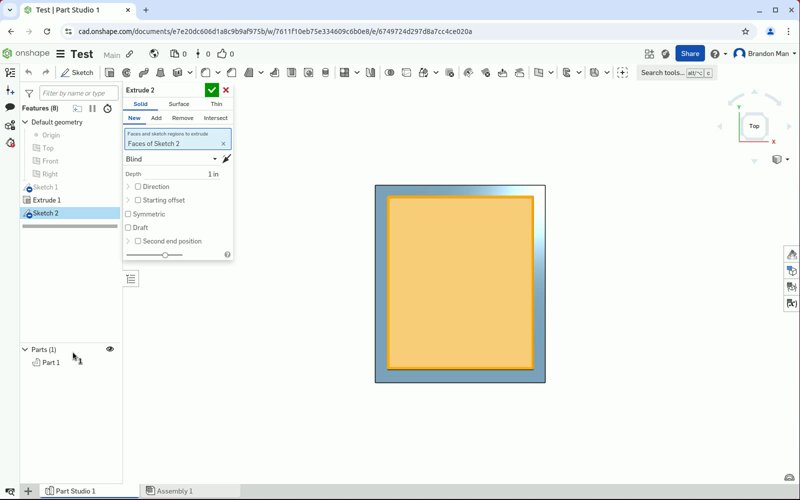
mouse_move(143, 106)
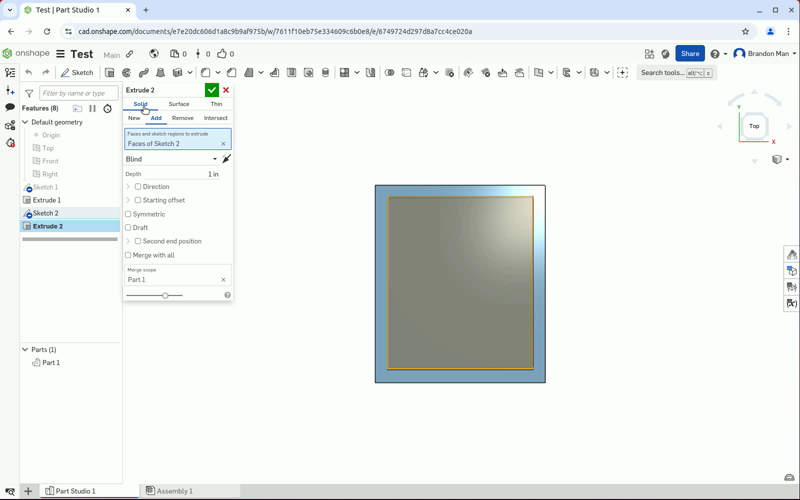
click(143, 106)
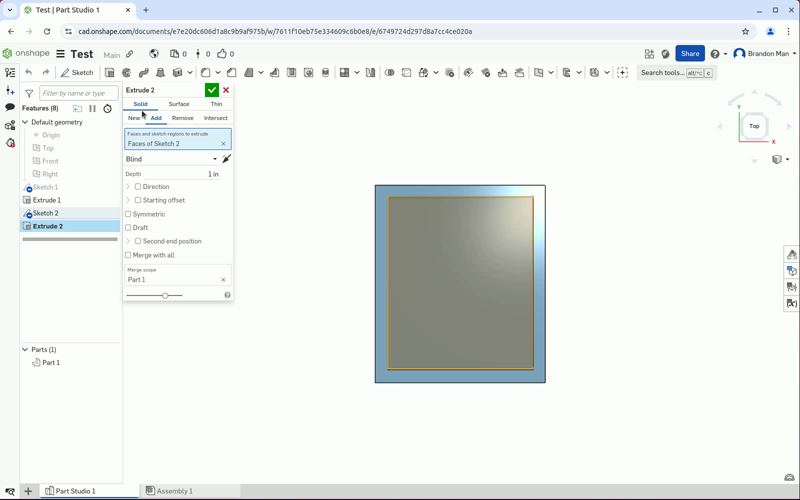
mouse_move(137, 120)
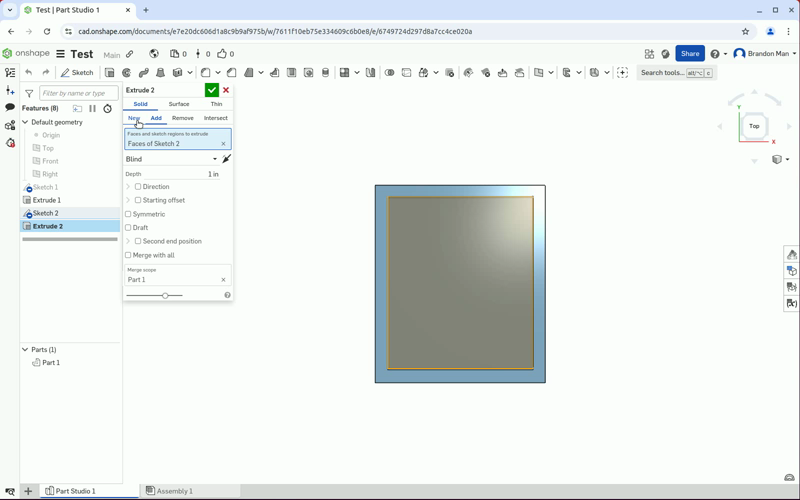
click(137, 120)
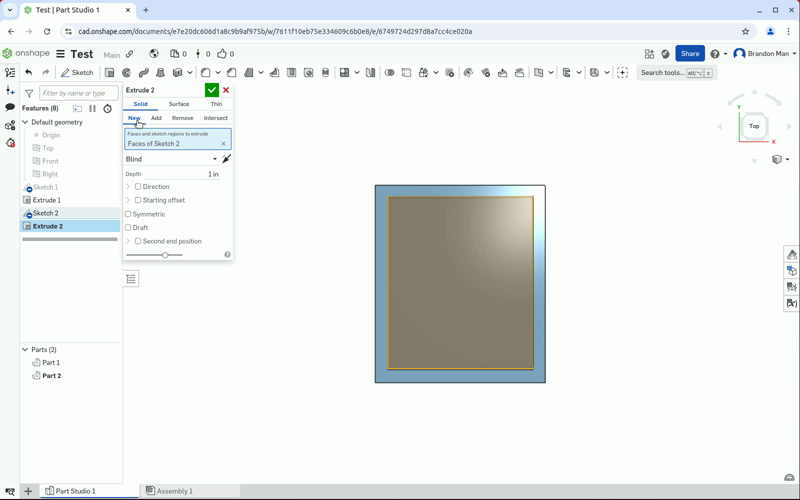
key(tab, 4)
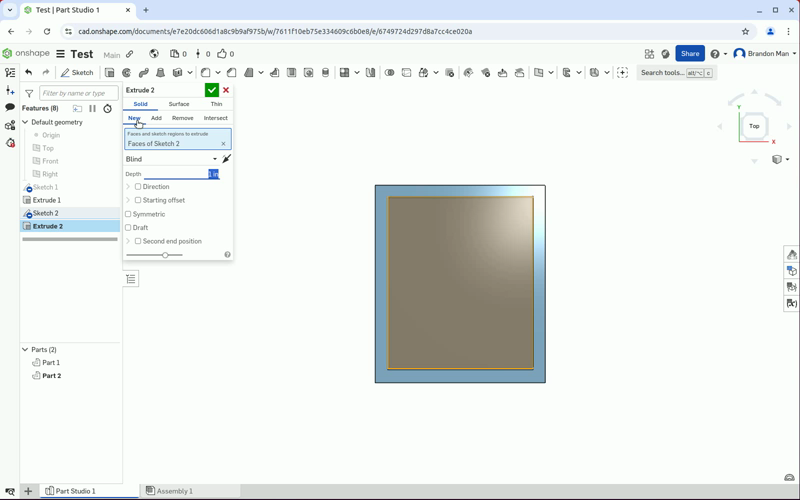
text(-2.648)
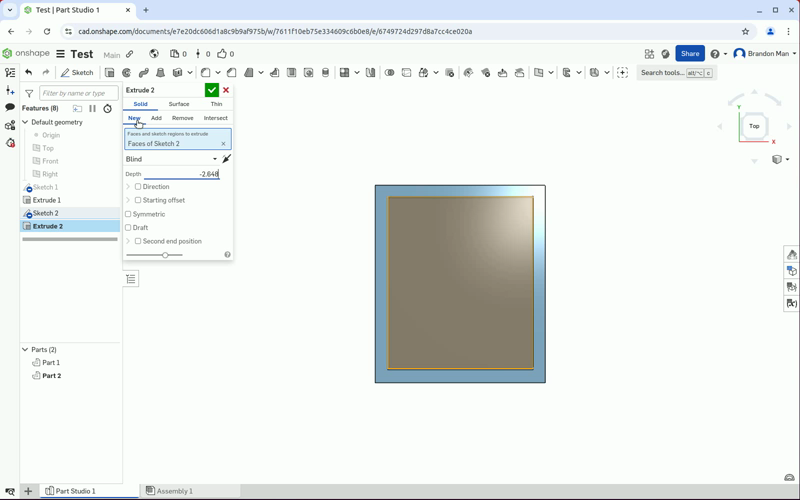
key(enter)
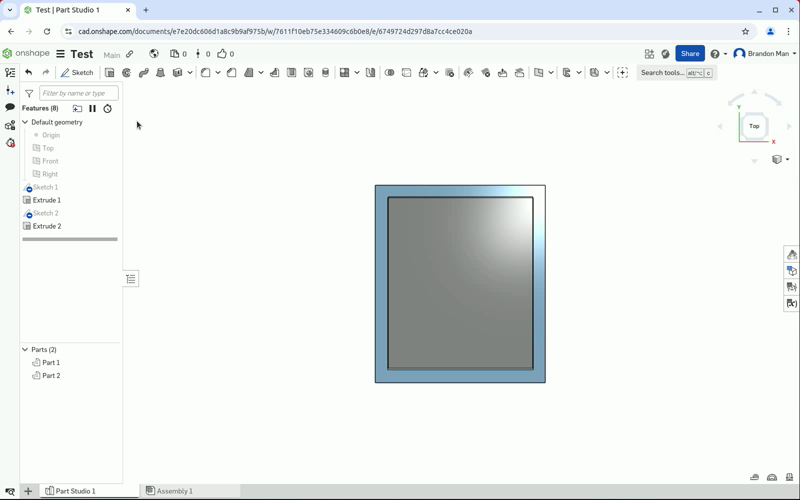
key(shift+h)
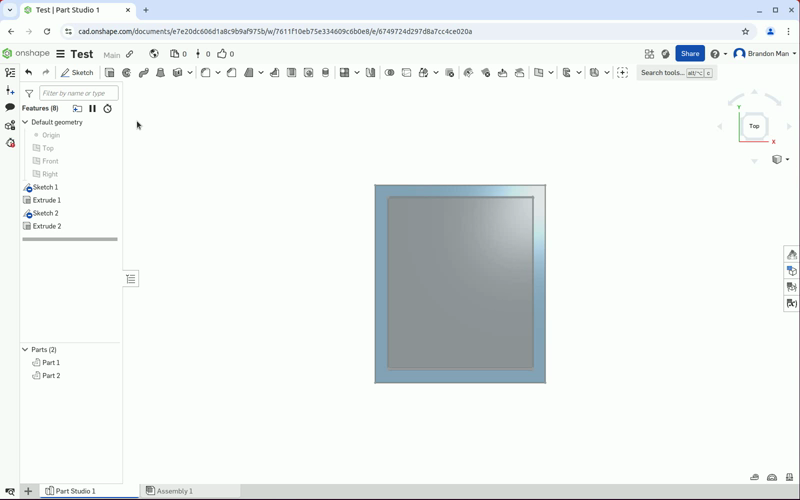
key(shift+h)
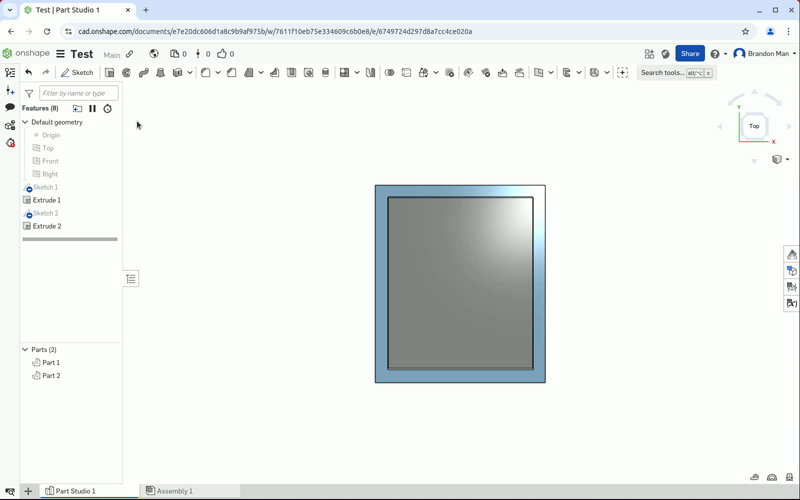
mouse_move(73, 189)
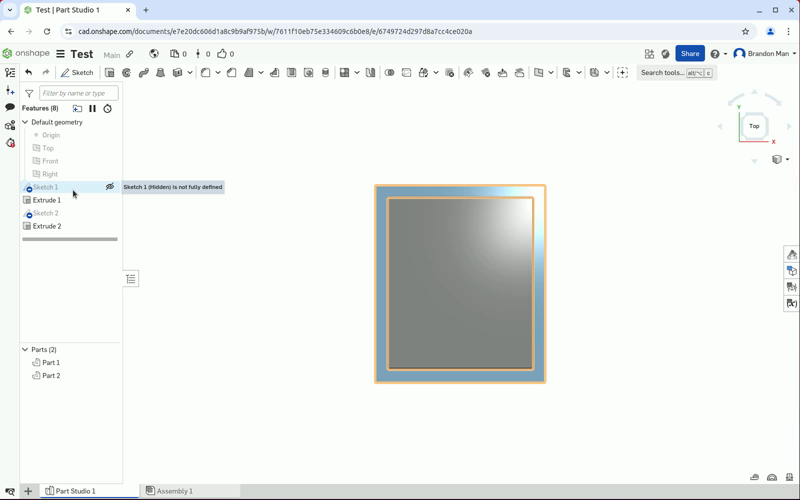
click(73, 189)
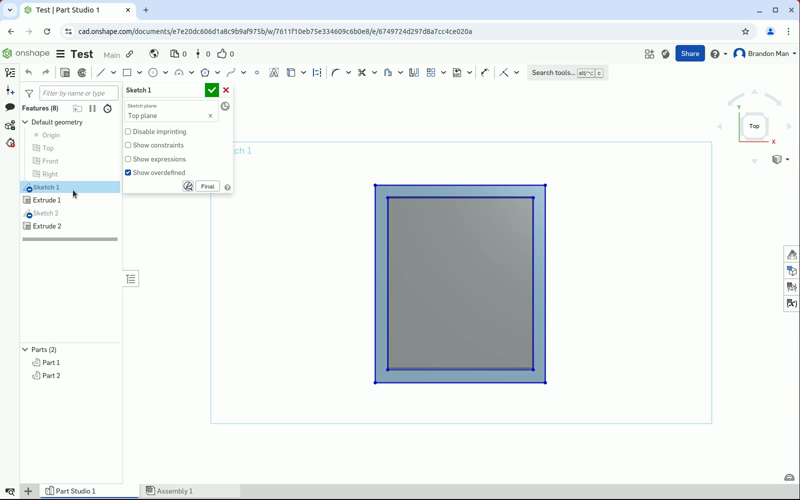
mouse_move(229, 92)
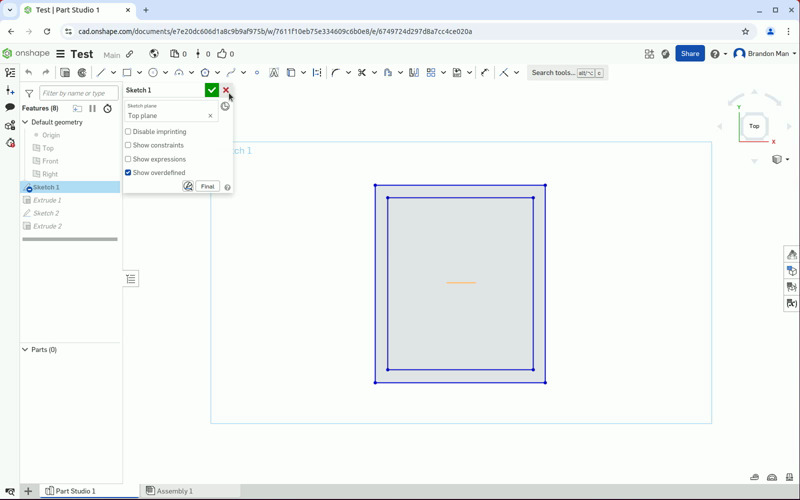
click(229, 92)
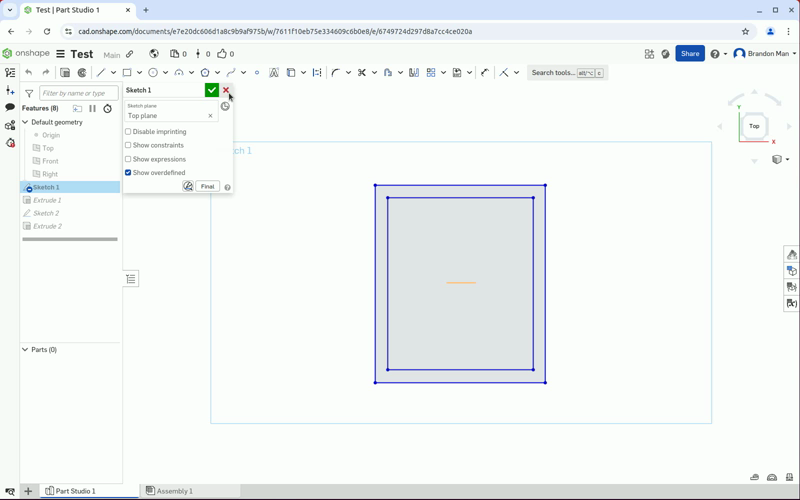
key(shift+s)
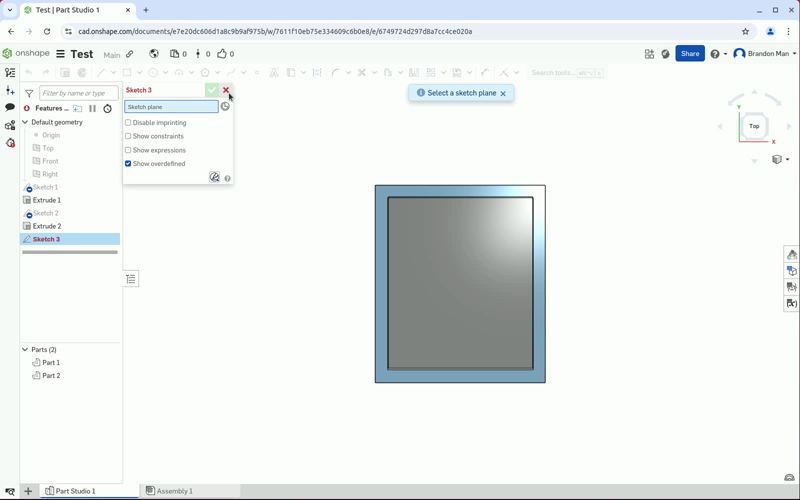
mouse_move(73, 150)
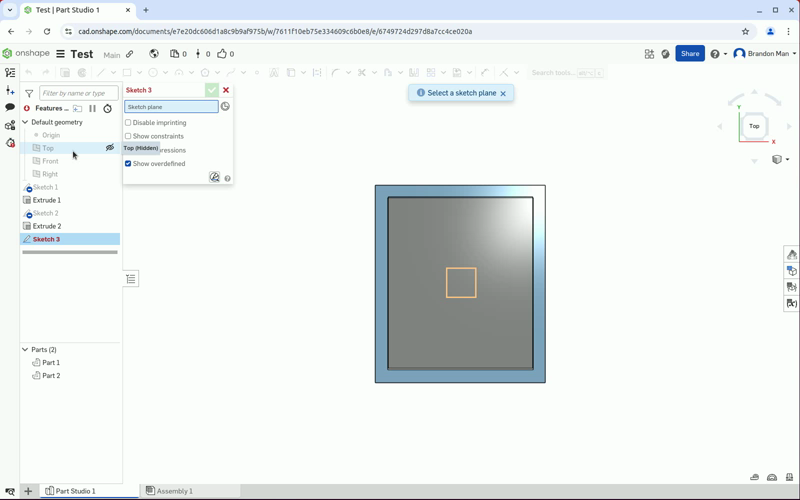
click(73, 150)
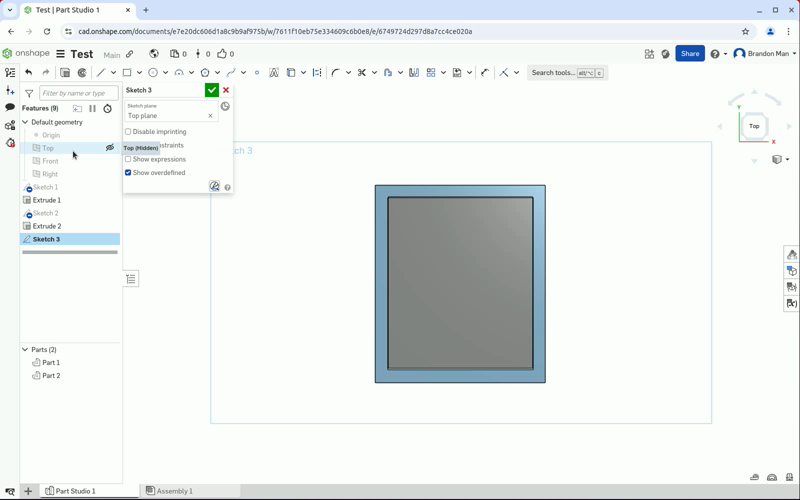
mouse_move(73, 352)
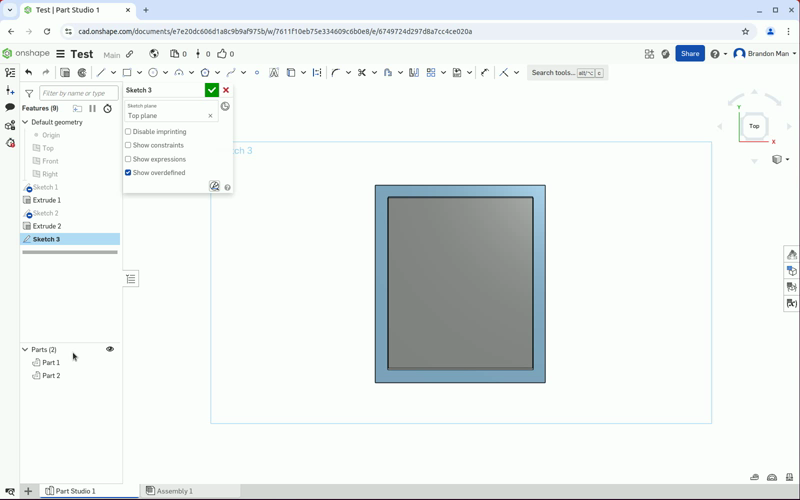
key(y)
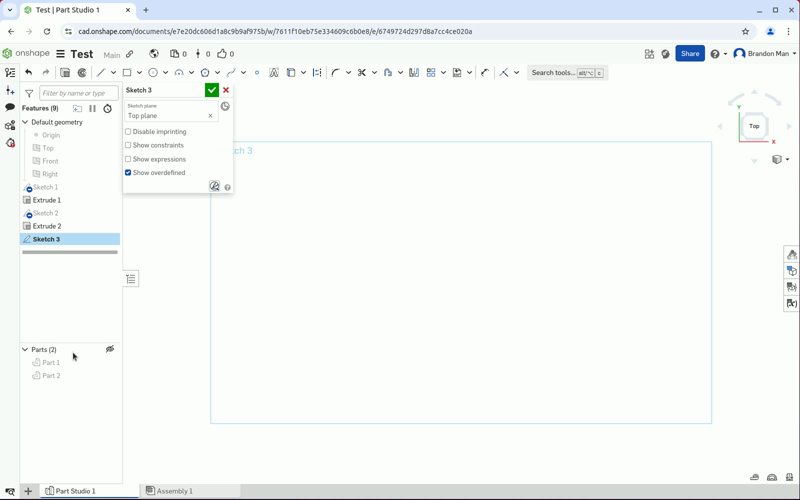
key(l)
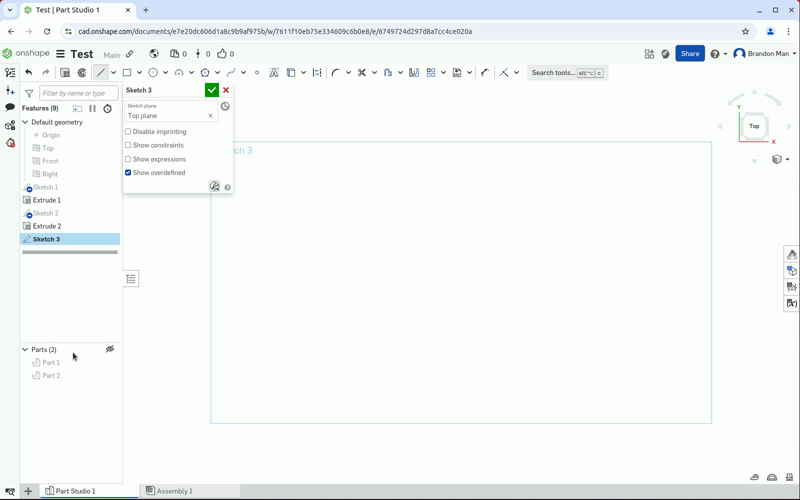
key_down(shift)
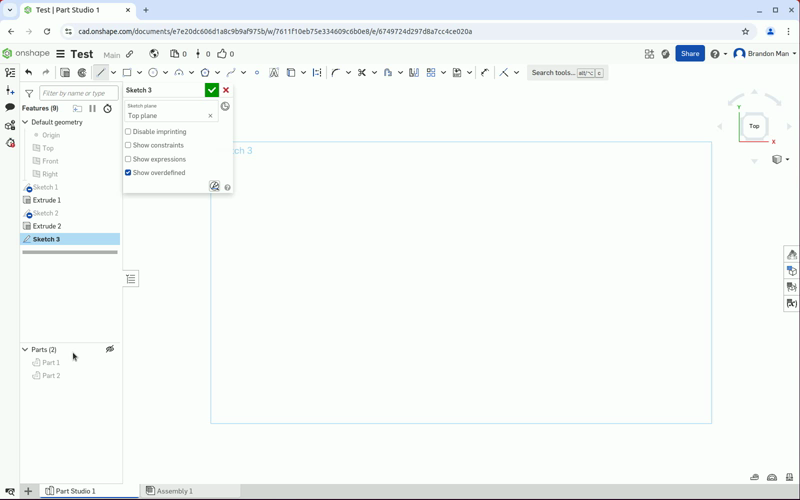
mouse_move(380, 375)
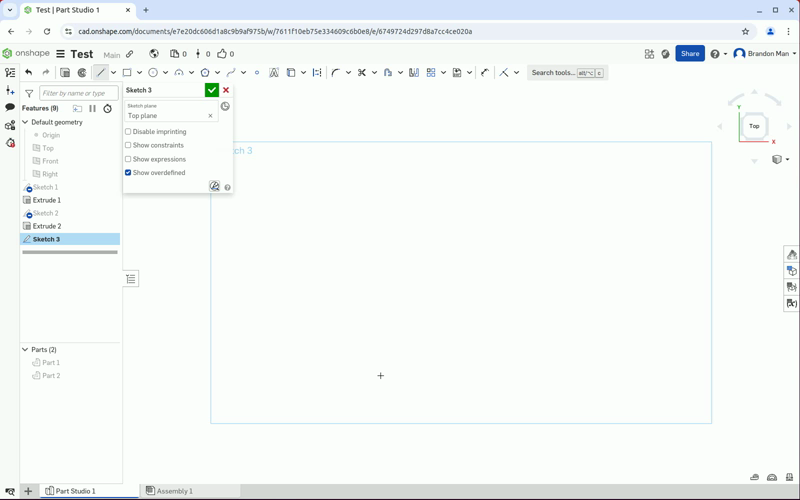
click(380, 375)
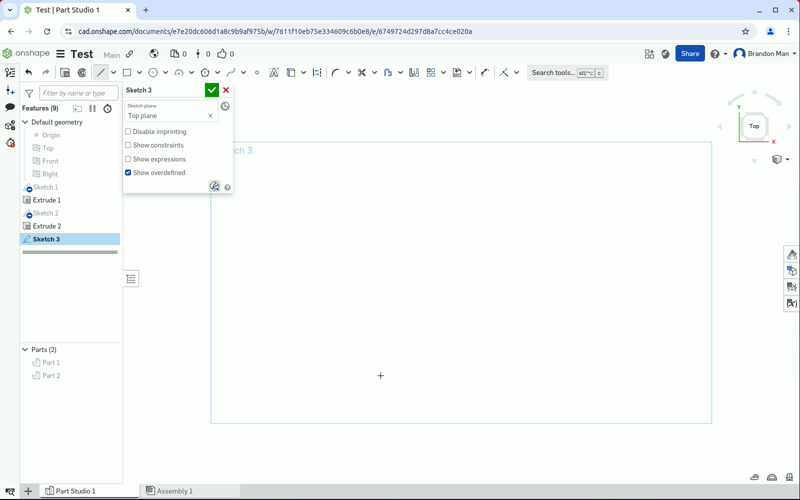
key_up(shift)
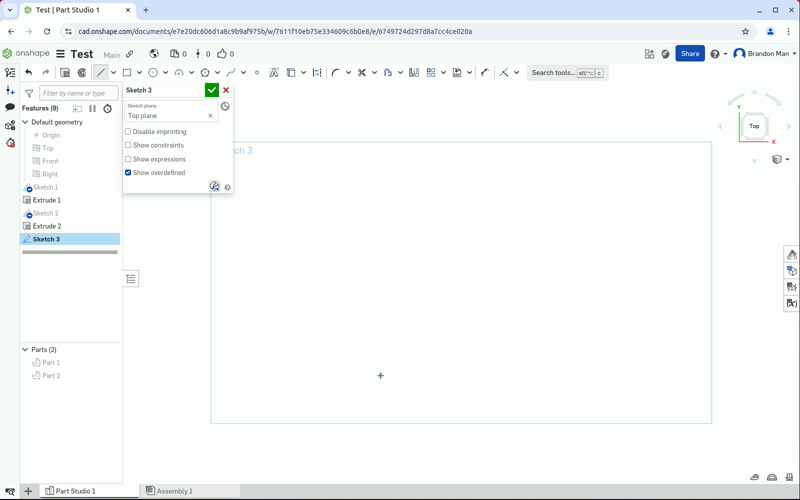
key_down(shift)
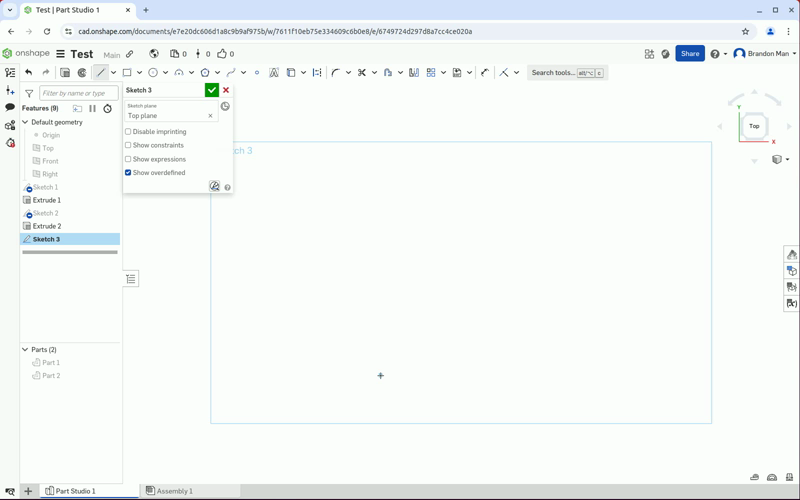
mouse_move(505, 375)
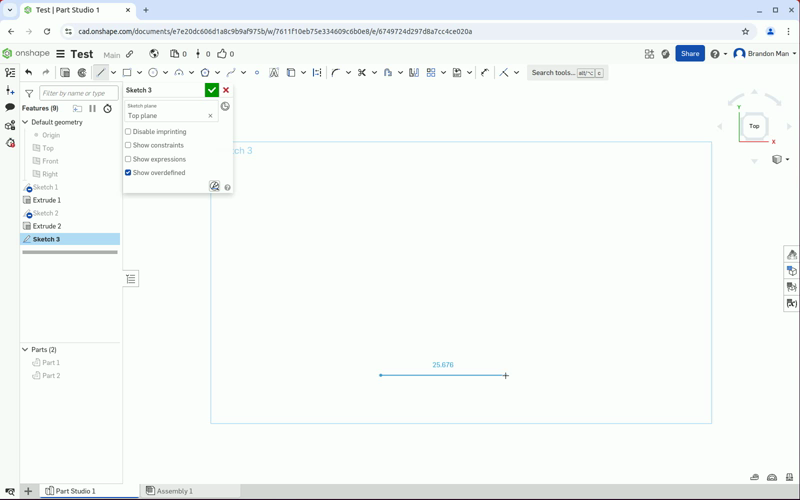
click(505, 375)
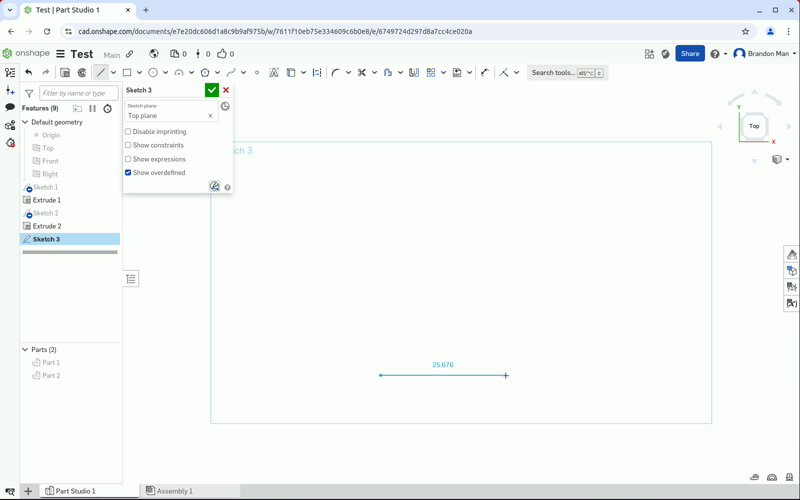
key_up(shift)
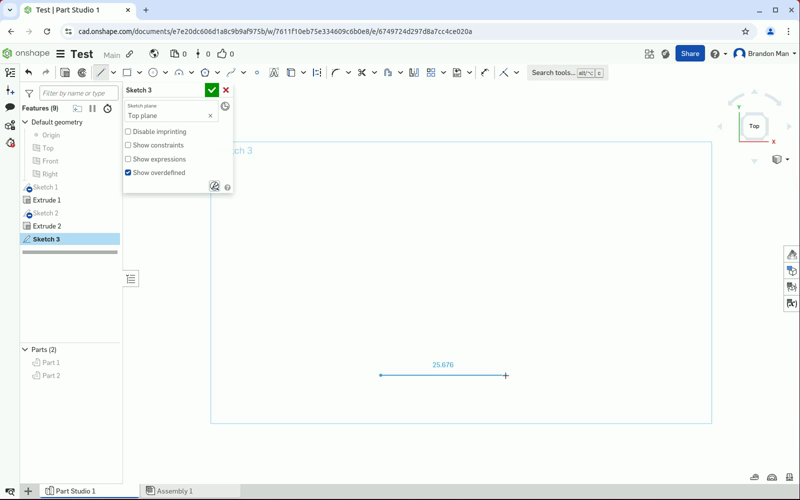
key_down(shift)
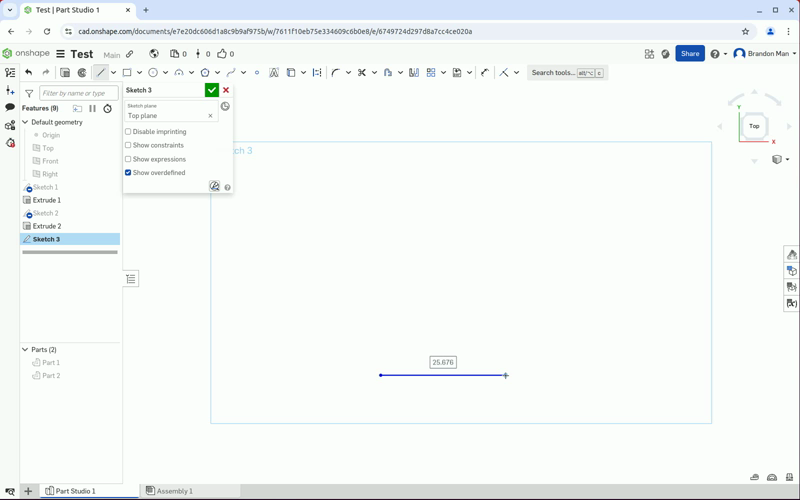
mouse_move(505, 191)
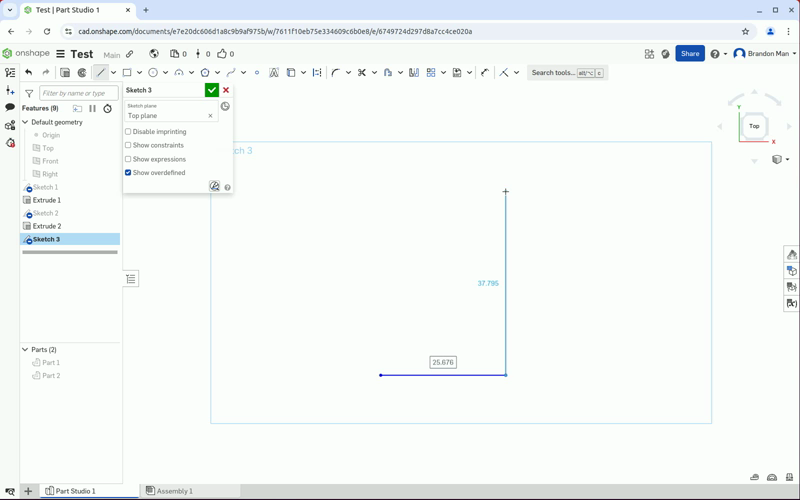
click(505, 191)
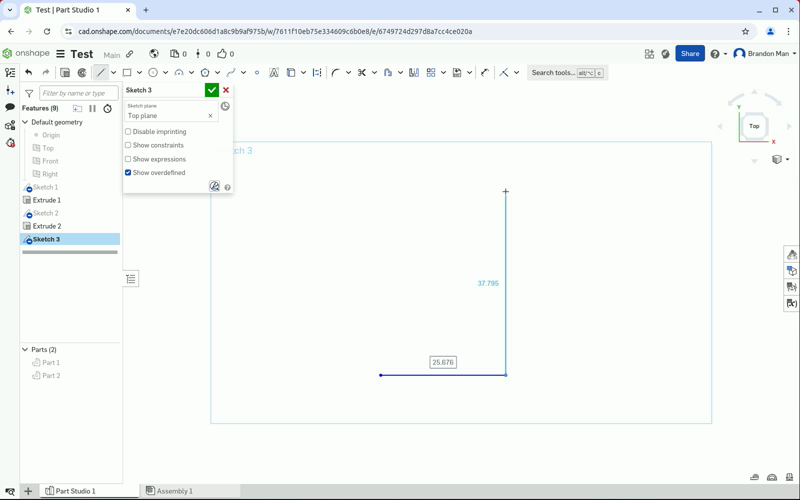
key_up(shift)
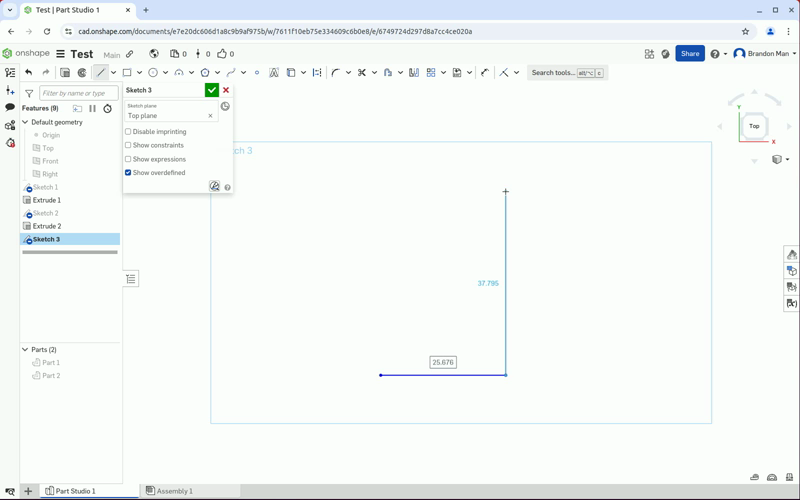
key_down(shift)
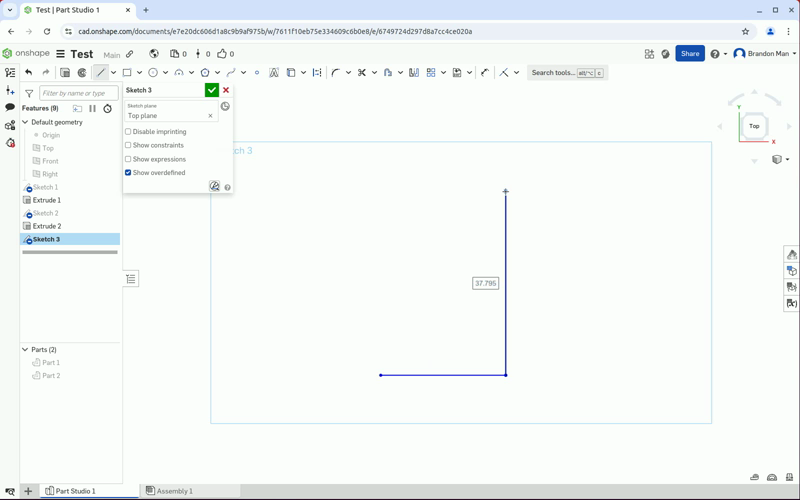
mouse_move(380, 191)
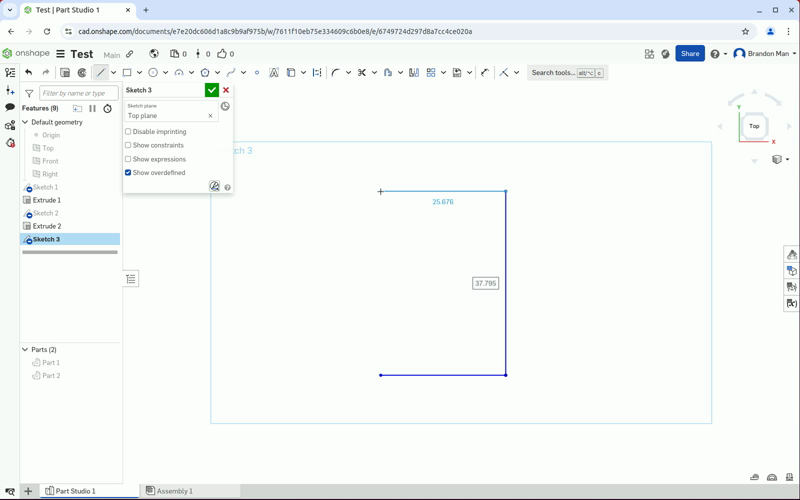
click(380, 191)
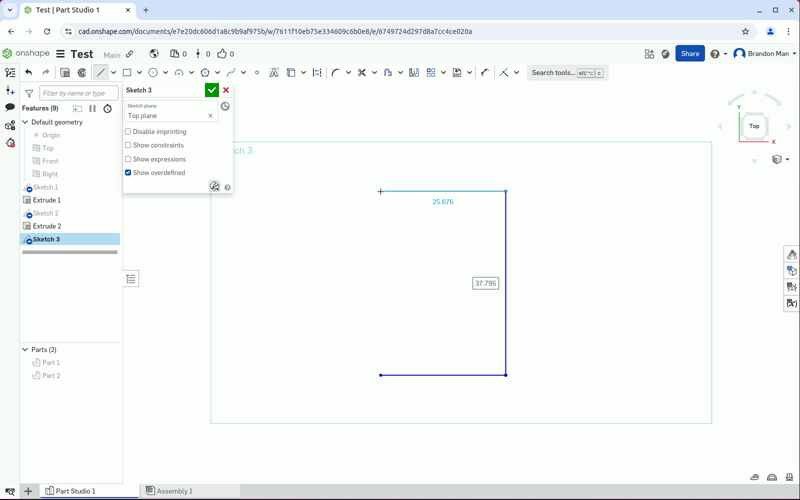
key_up(shift)
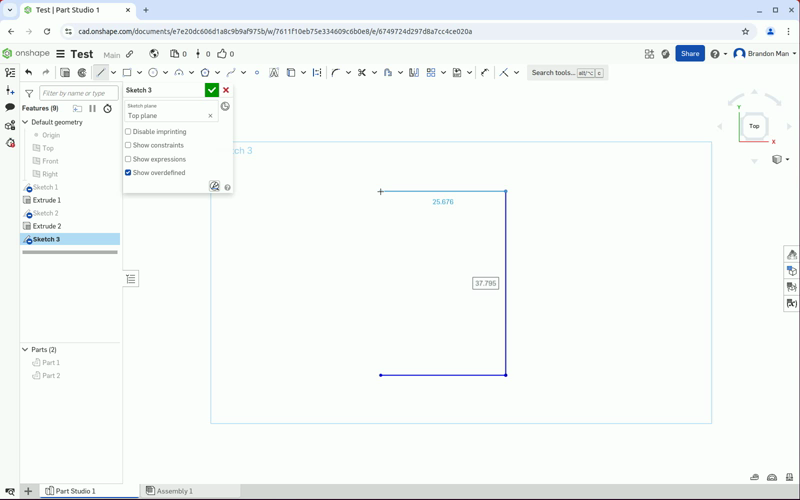
key_down(shift)
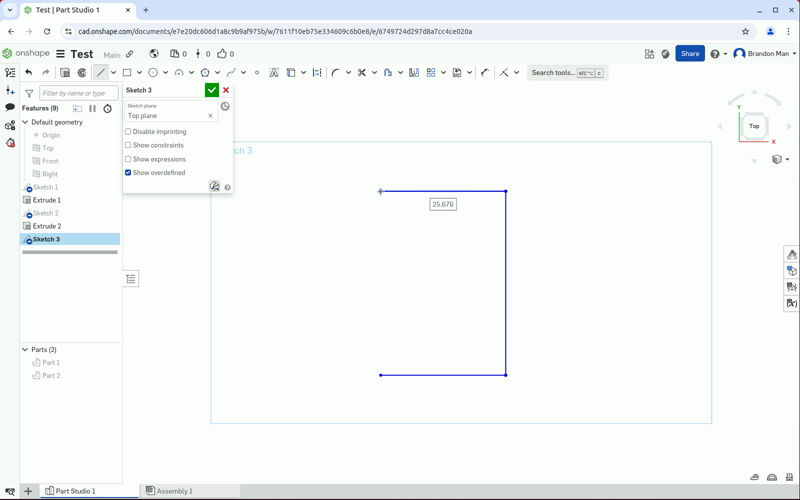
mouse_move(380, 375)
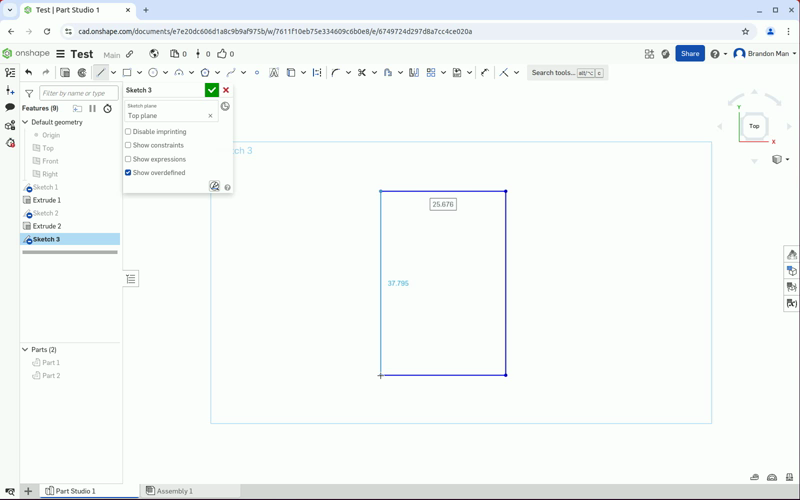
key_up(shift)
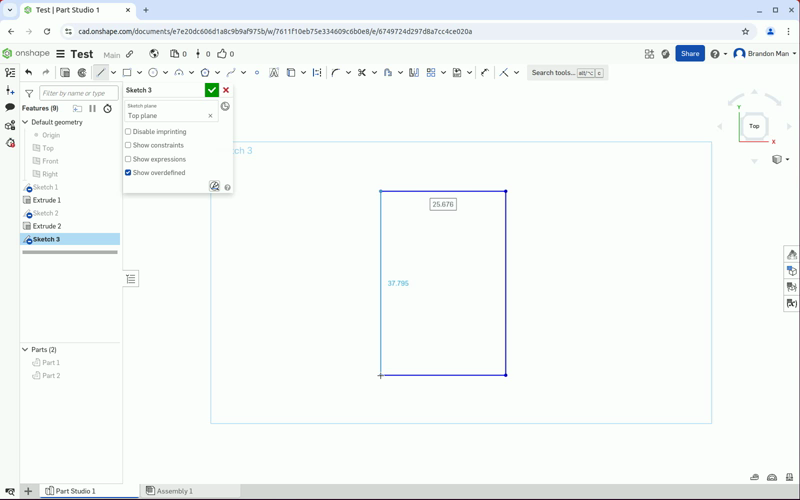
click(380, 375)
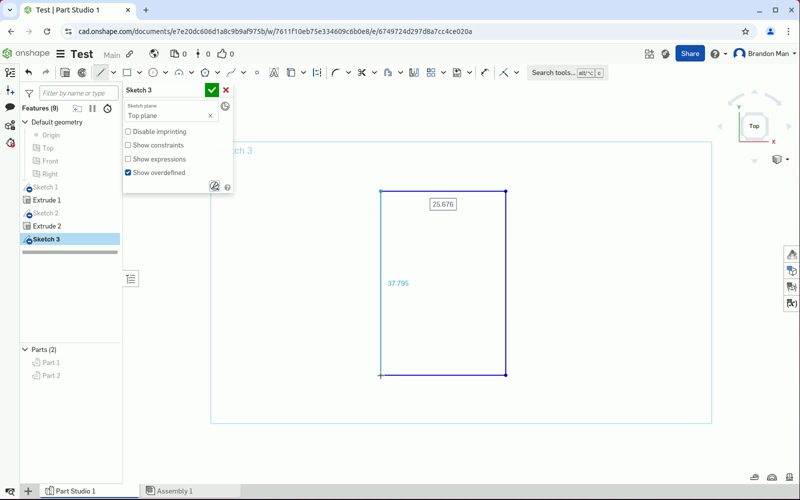
key(esc)
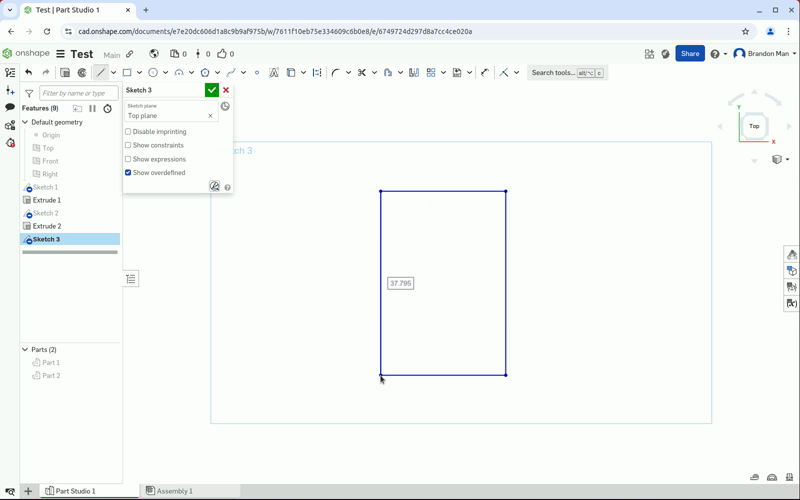
key(l)
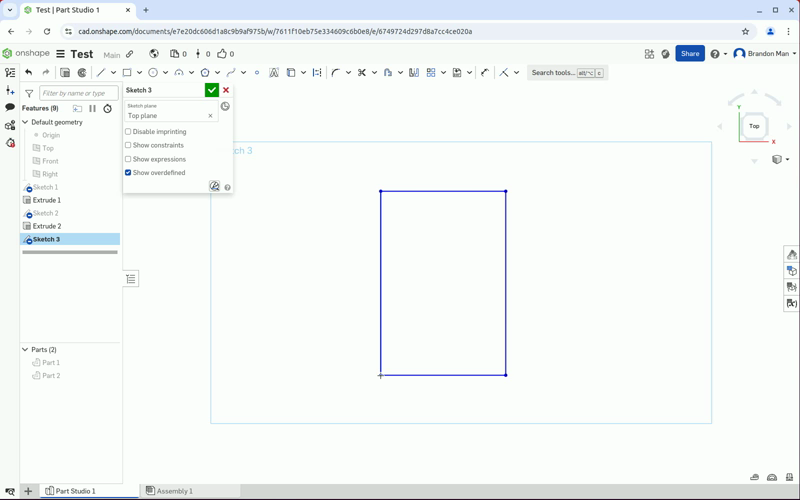
key_down(shift)
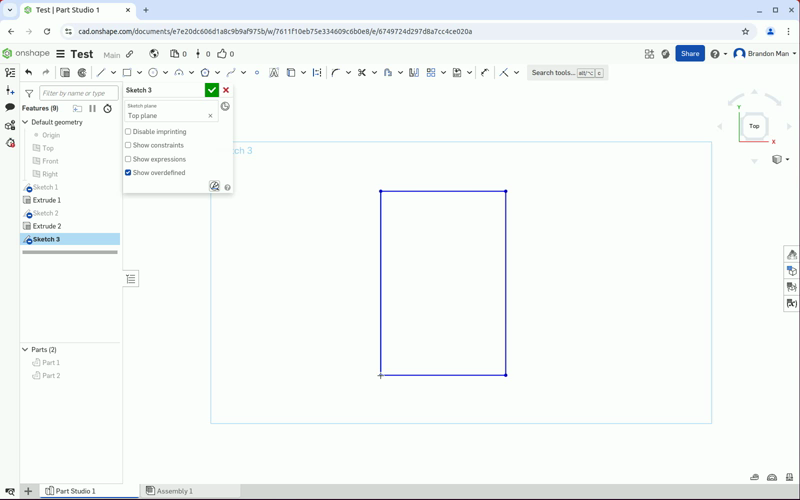
mouse_move(394, 361)
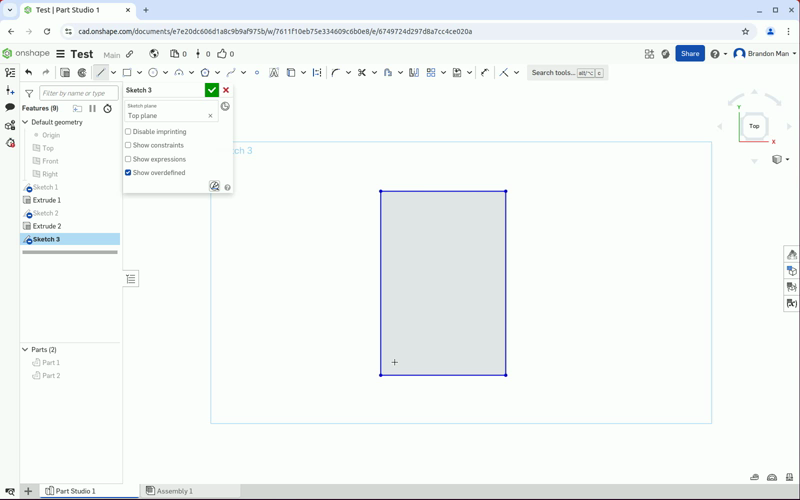
click(394, 361)
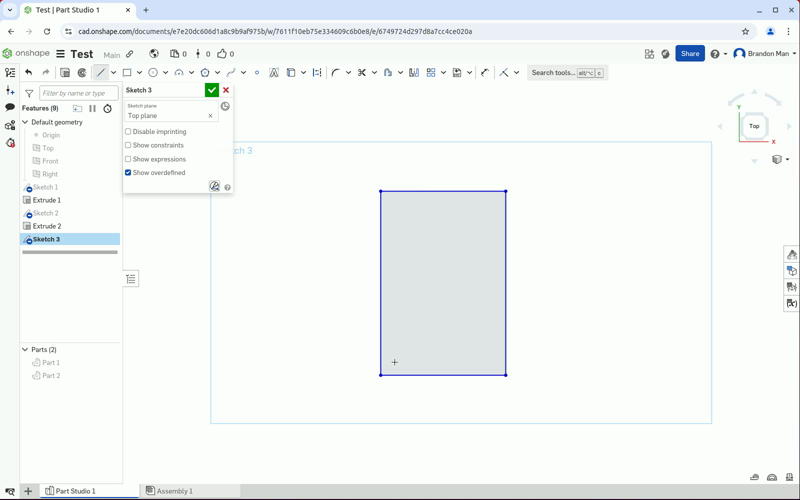
key_up(shift)
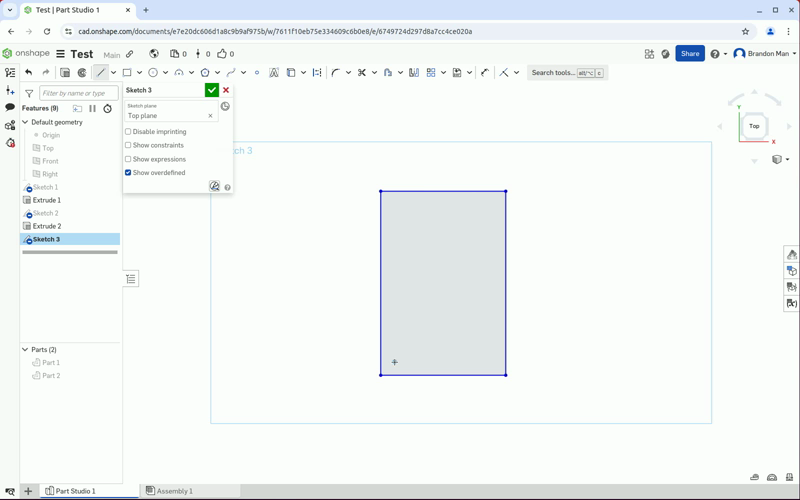
key_down(shift)
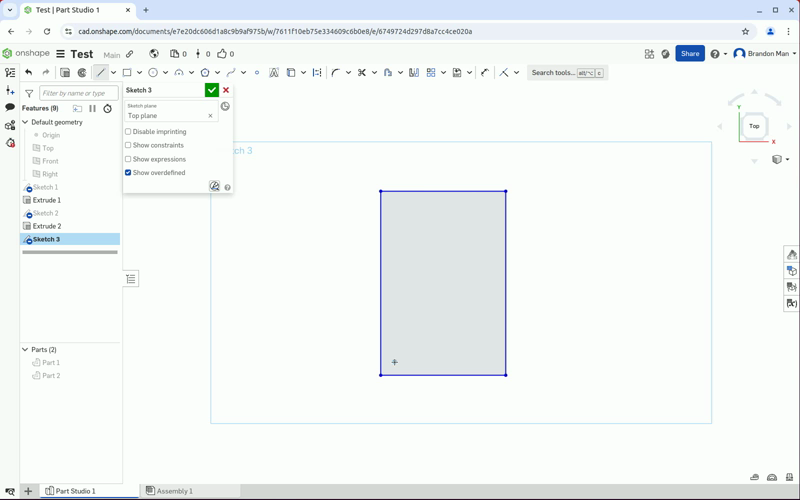
mouse_move(493, 361)
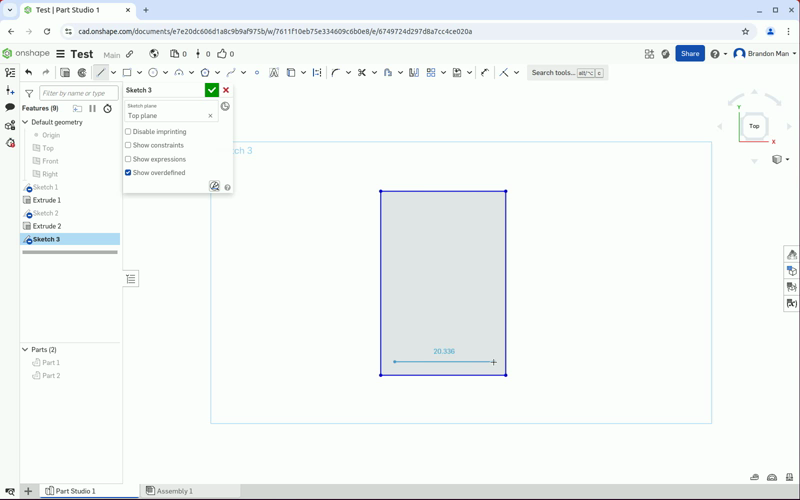
click(493, 361)
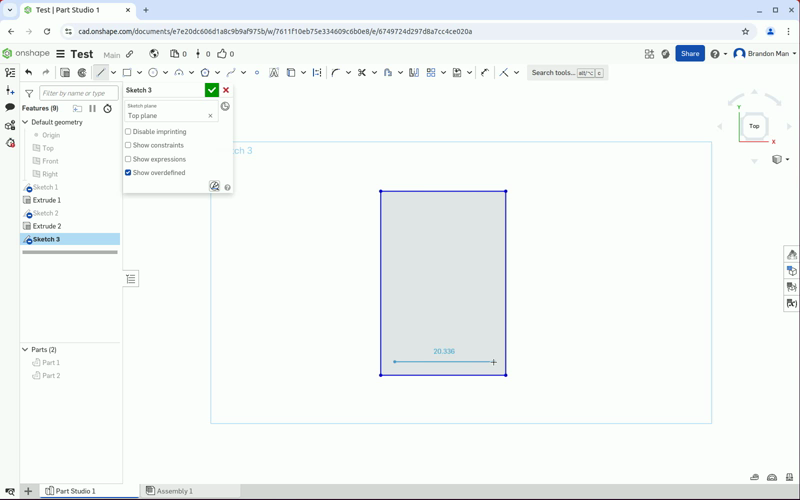
key_up(shift)
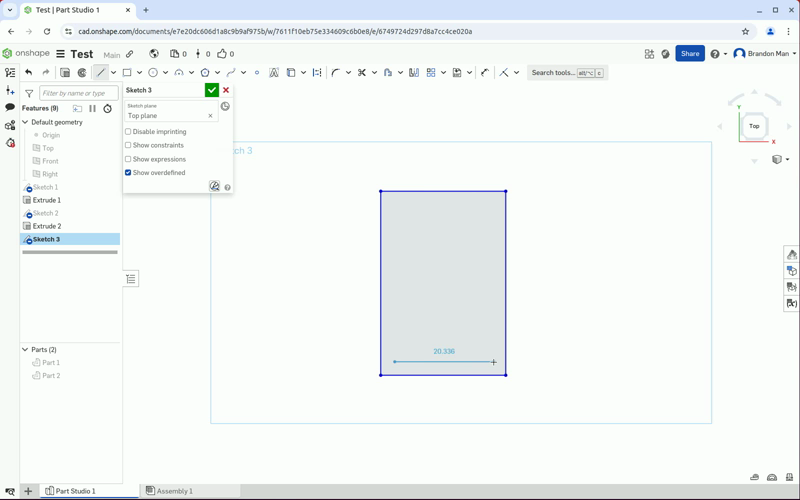
key_down(shift)
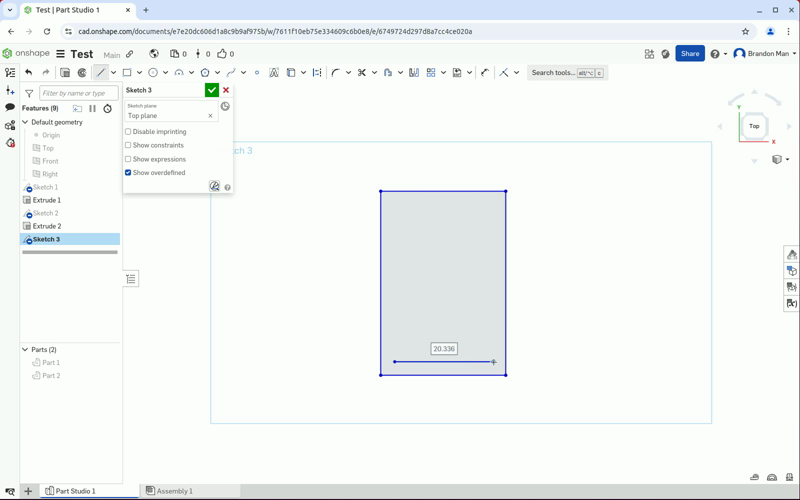
mouse_move(493, 204)
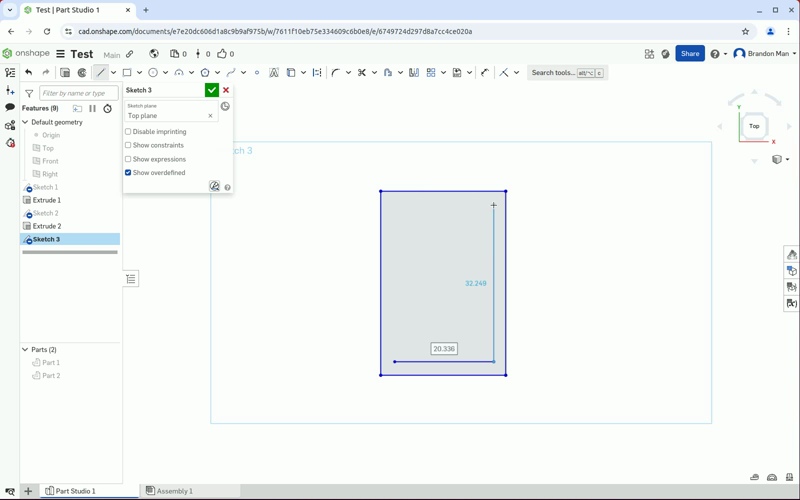
click(493, 204)
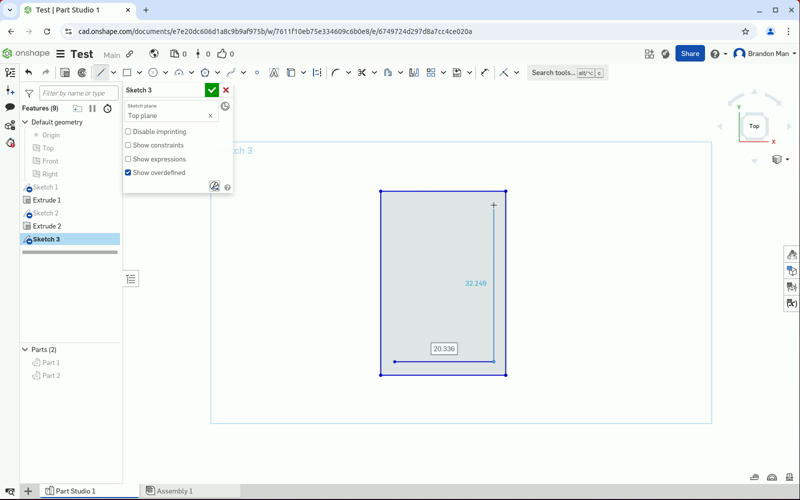
key_up(shift)
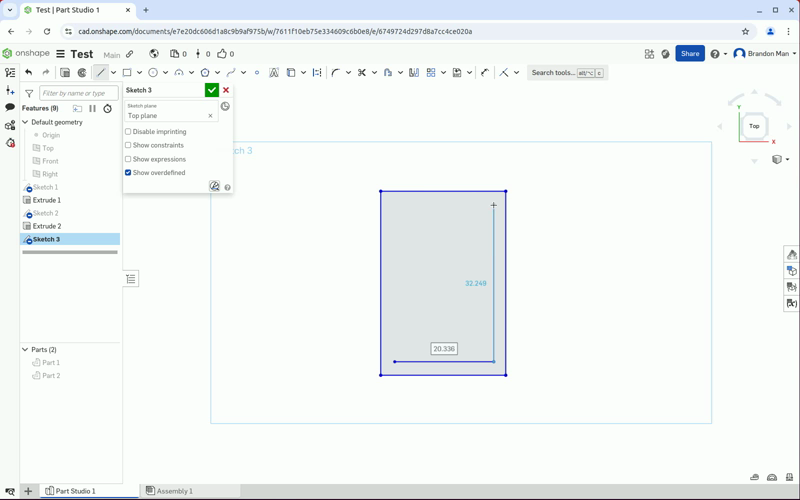
key_down(shift)
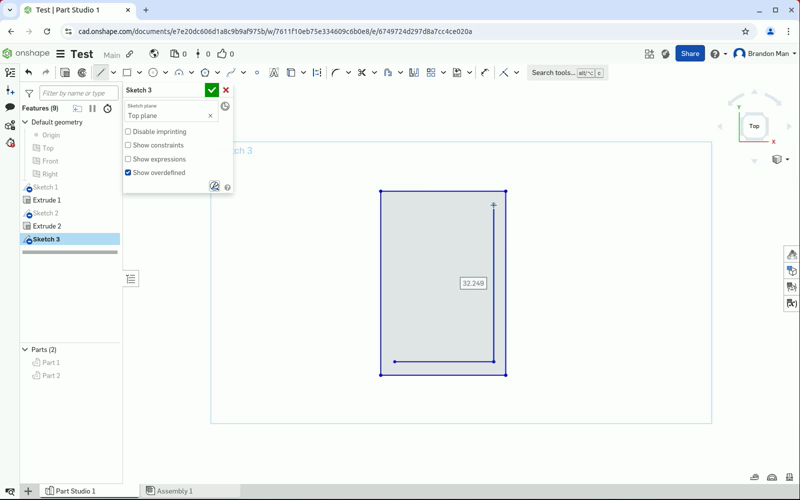
mouse_move(394, 204)
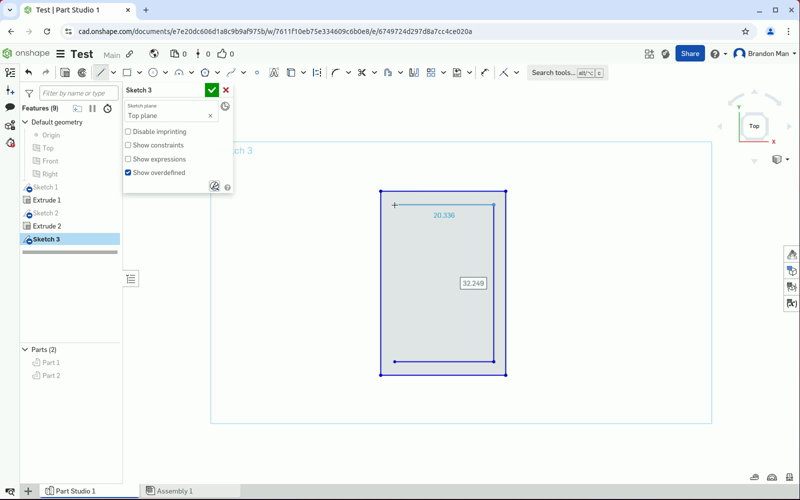
click(394, 204)
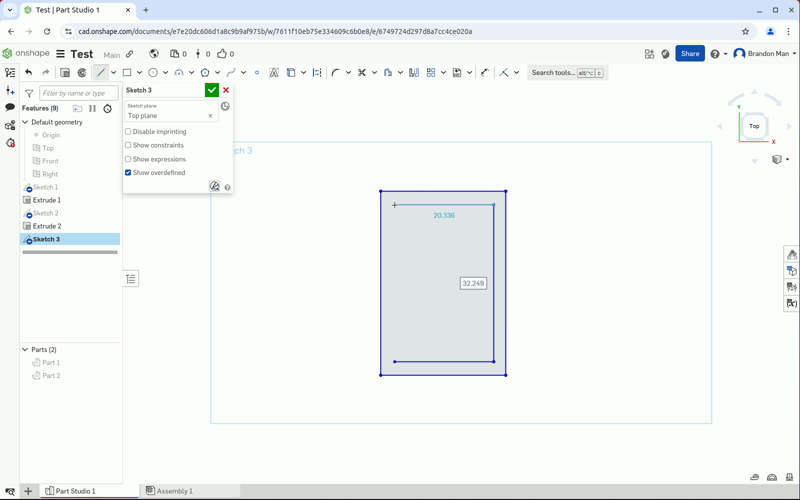
key_up(shift)
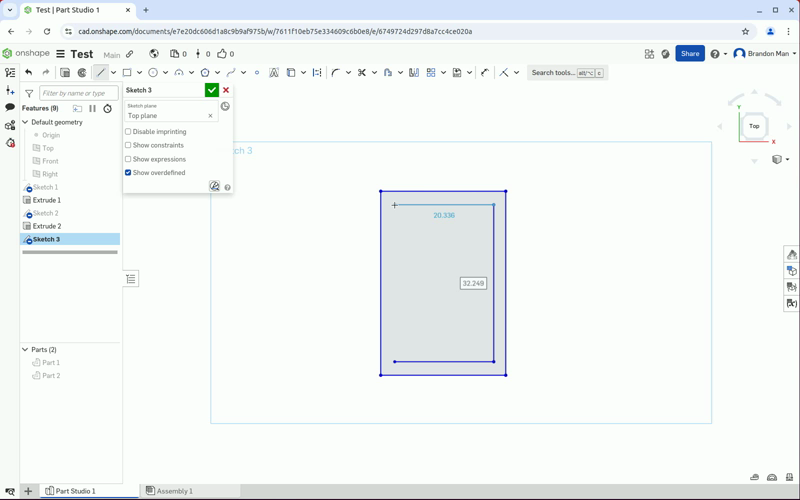
key_down(shift)
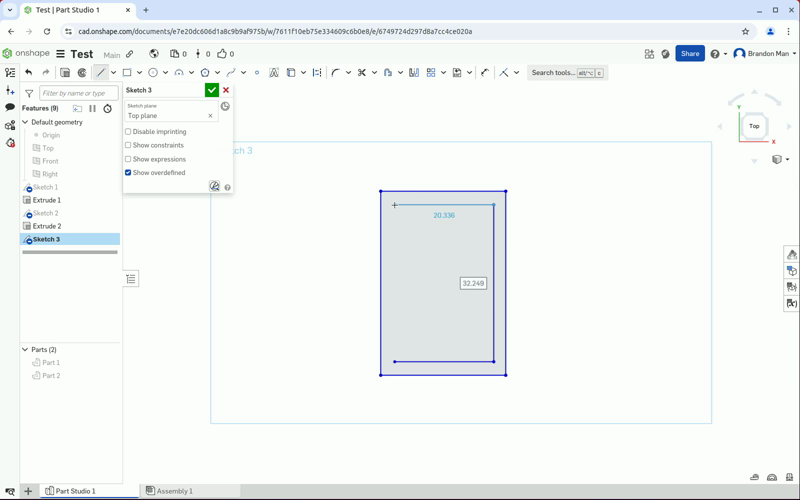
mouse_move(394, 361)
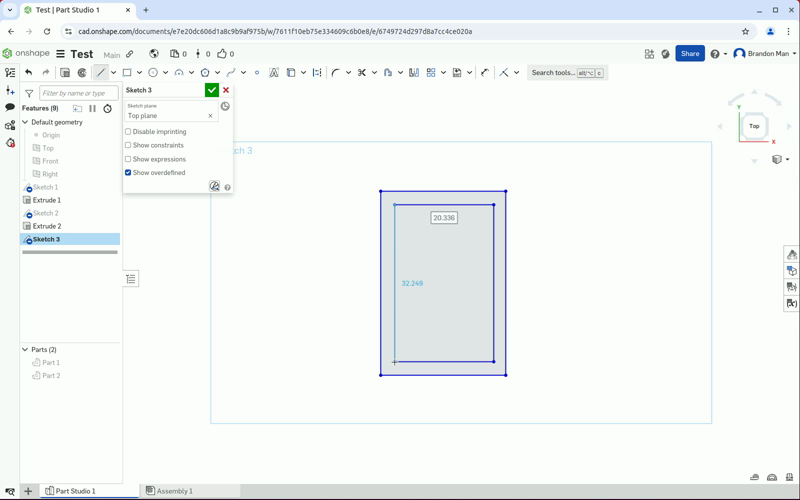
key_up(shift)
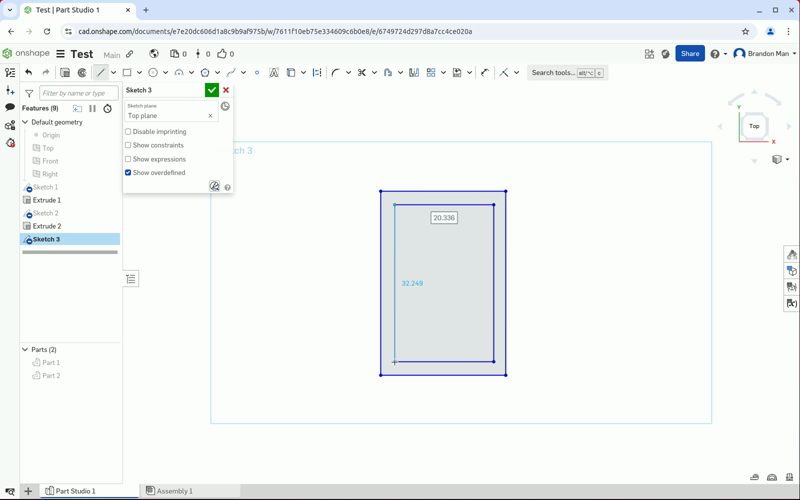
click(394, 361)
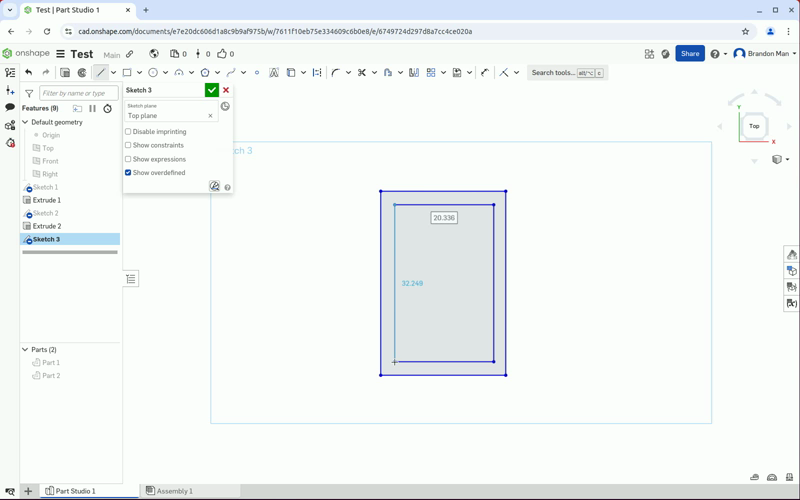
key(esc)
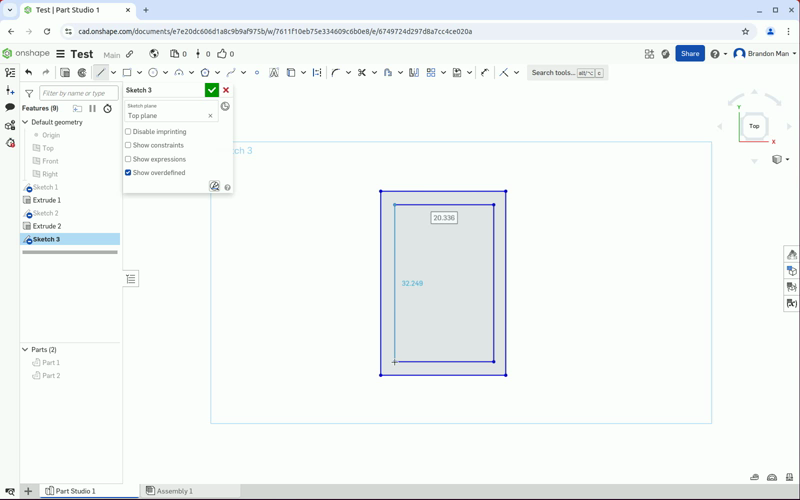
mouse_move(386, 320)
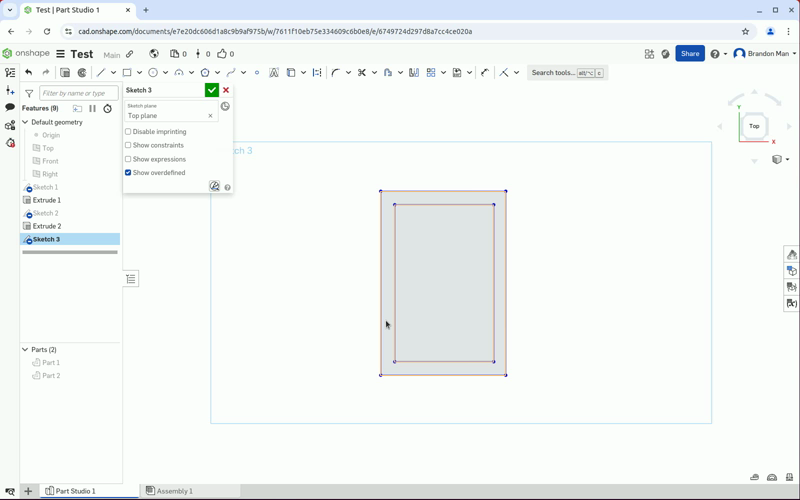
click(386, 320)
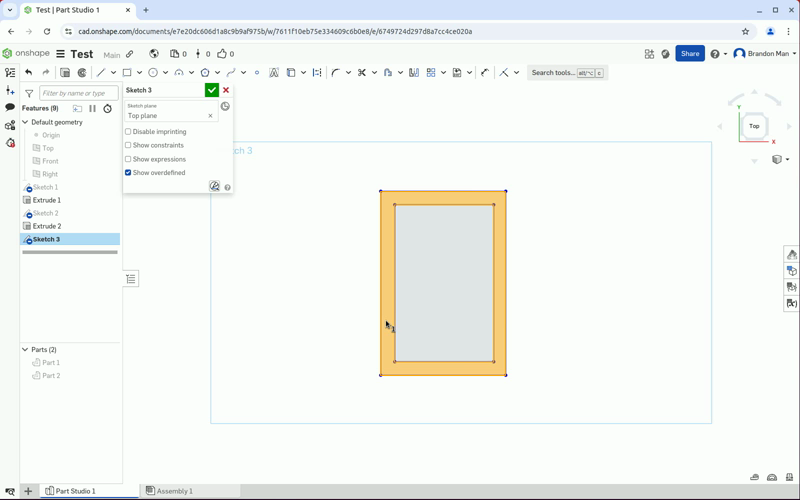
mouse_move(73, 352)
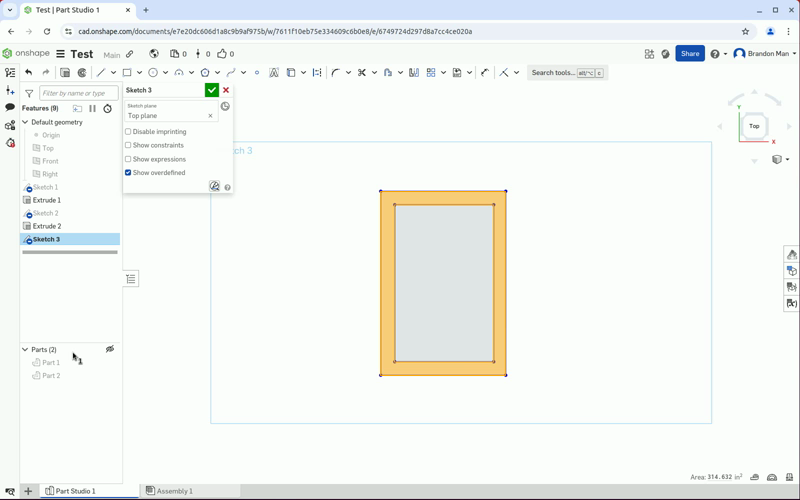
key(shift+y)
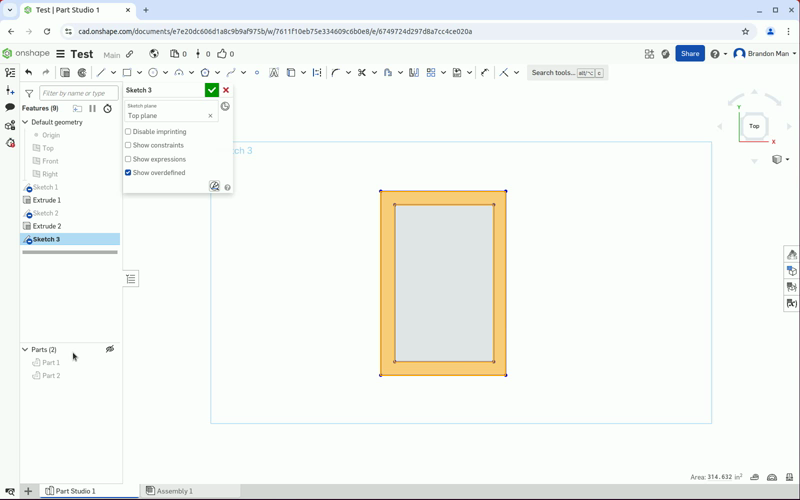
key(shift+e)
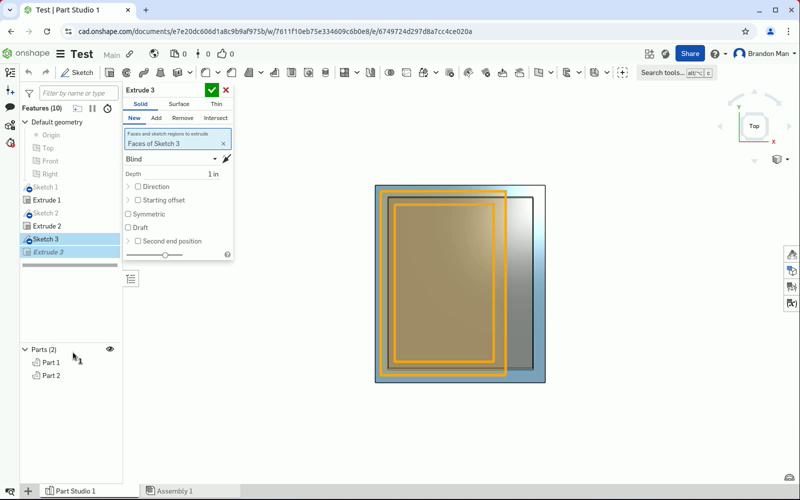
mouse_move(143, 106)
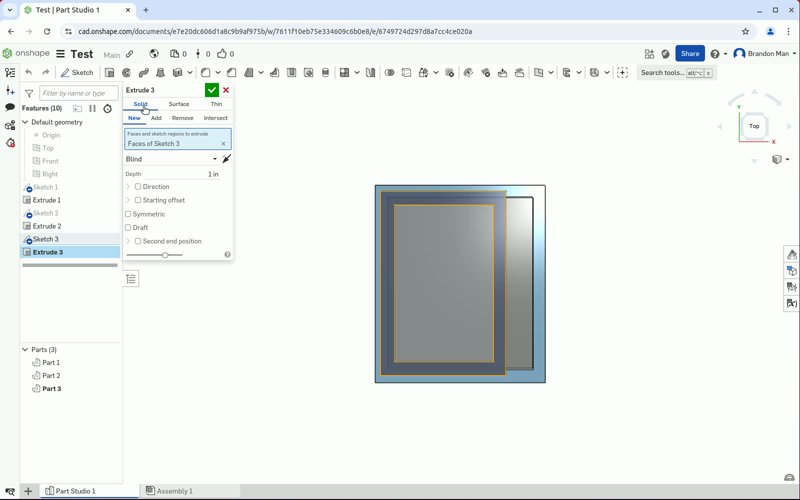
click(143, 106)
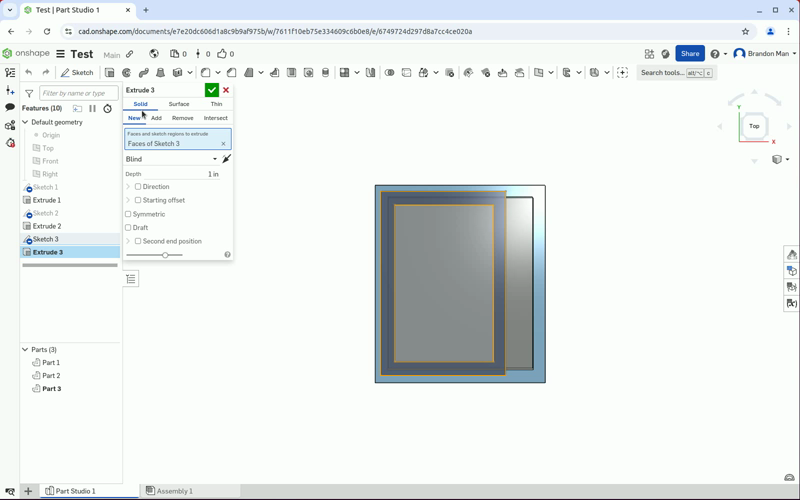
mouse_move(137, 120)
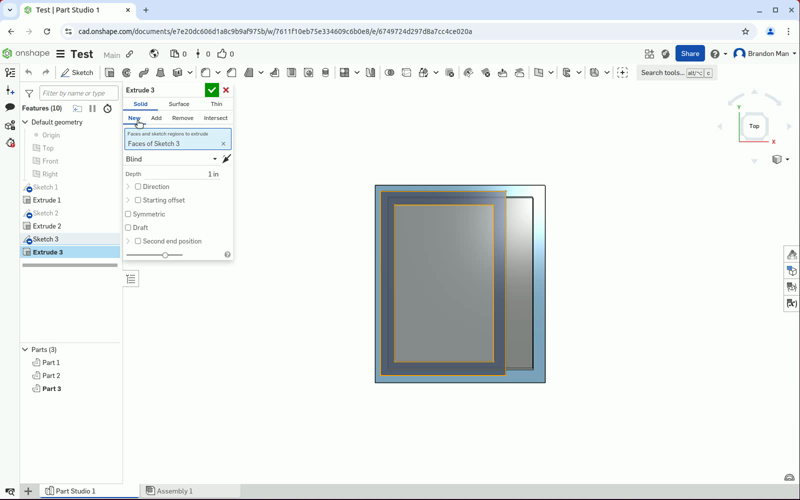
click(137, 120)
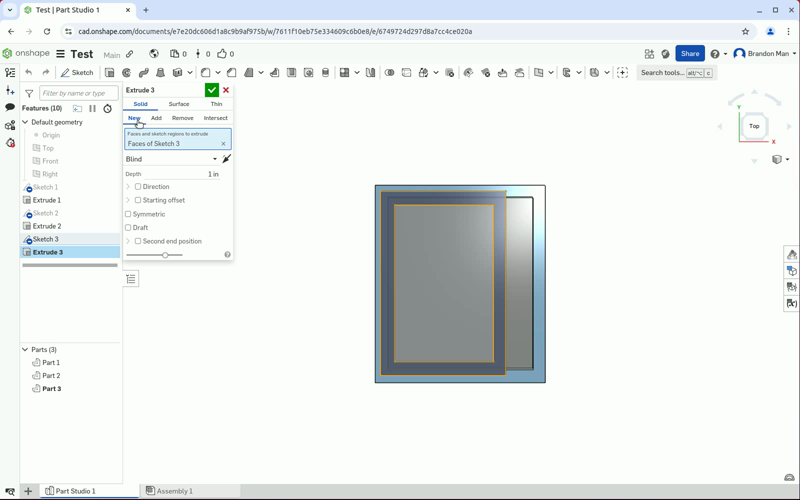
key(tab, 4)
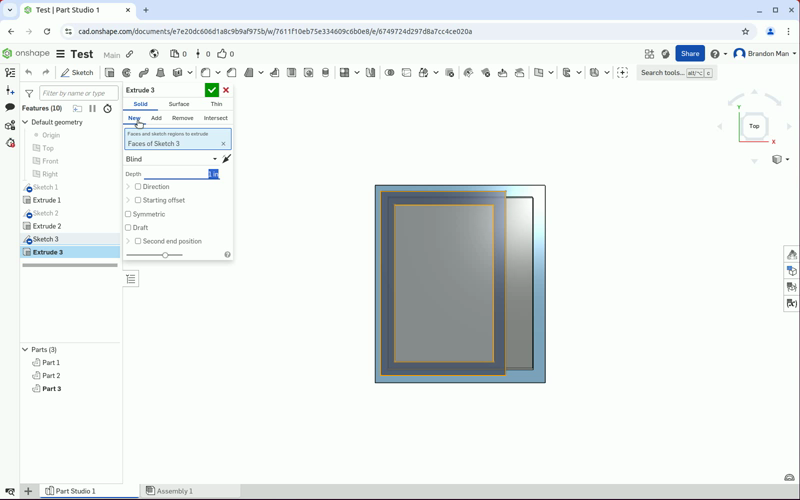
text(13.48)
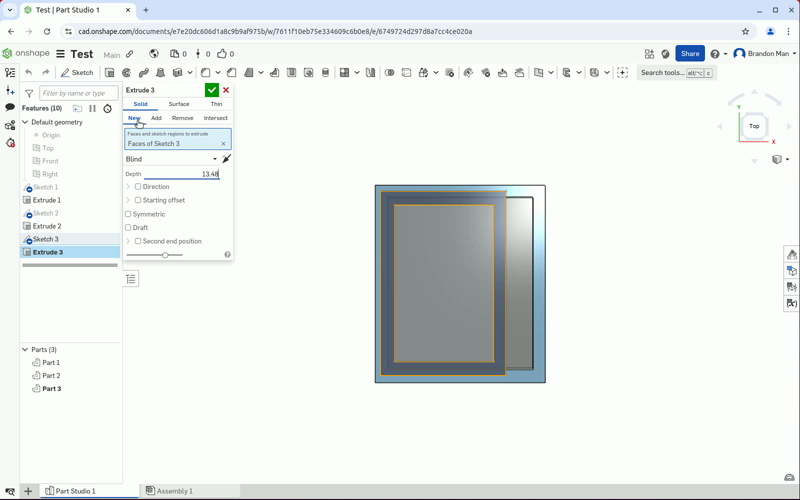
key(enter)
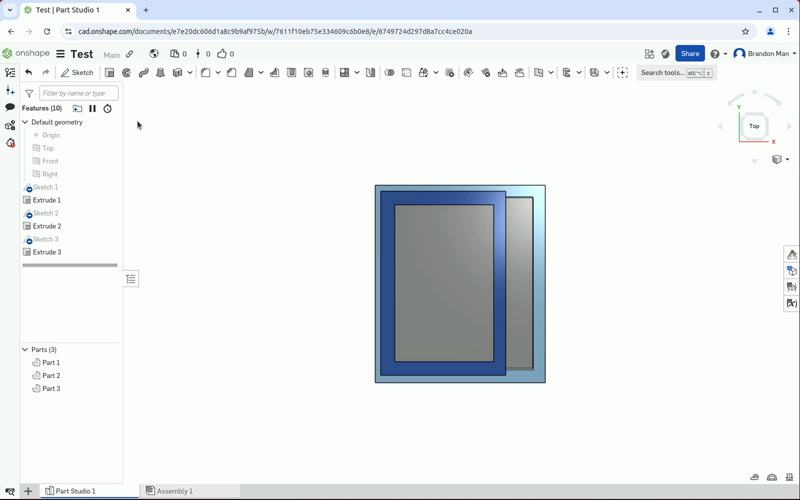
key(shift+h)
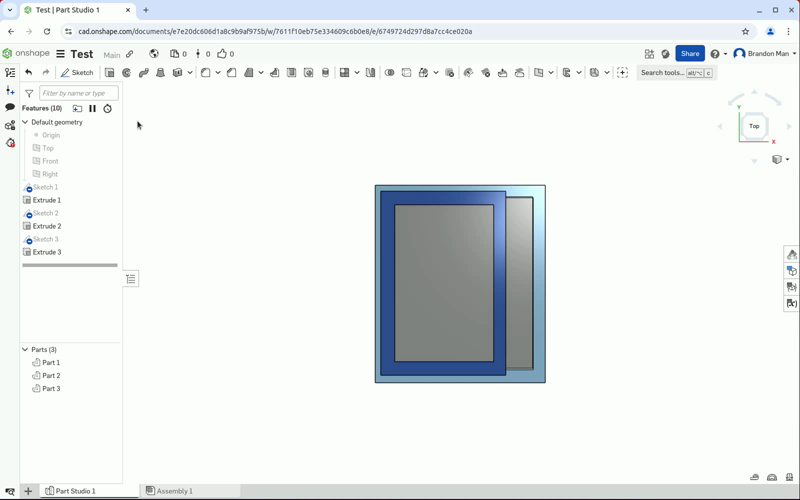
key(shift+h)
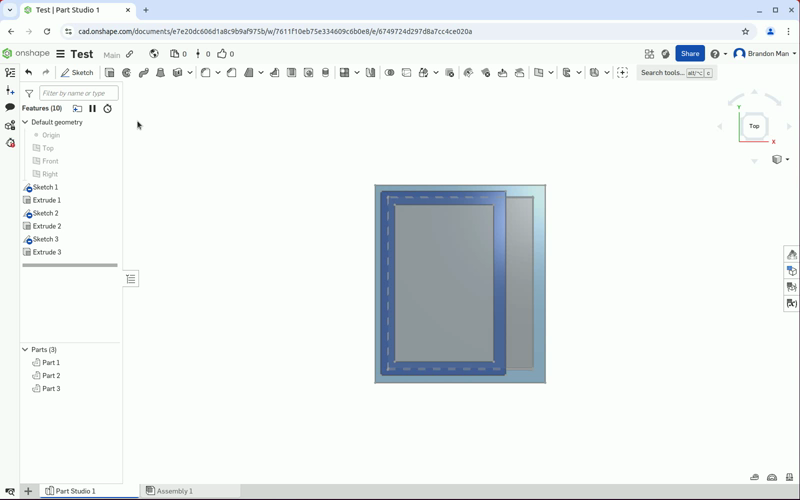
key(shift+7)
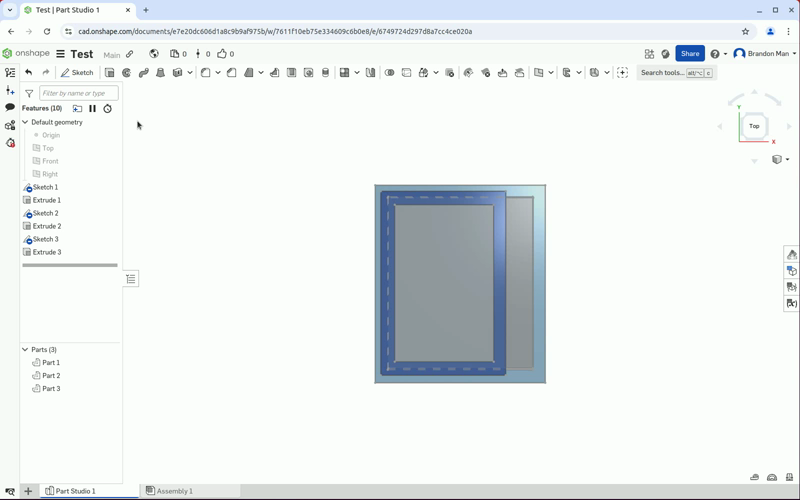
key(up, 3)
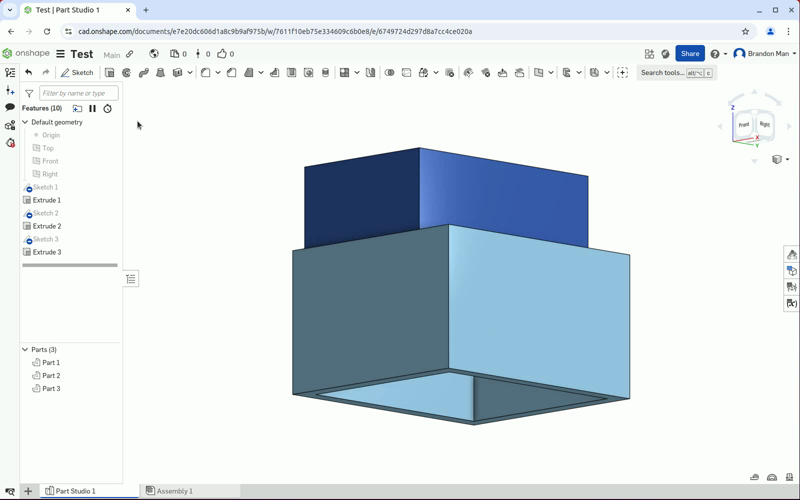
key(left, 3)
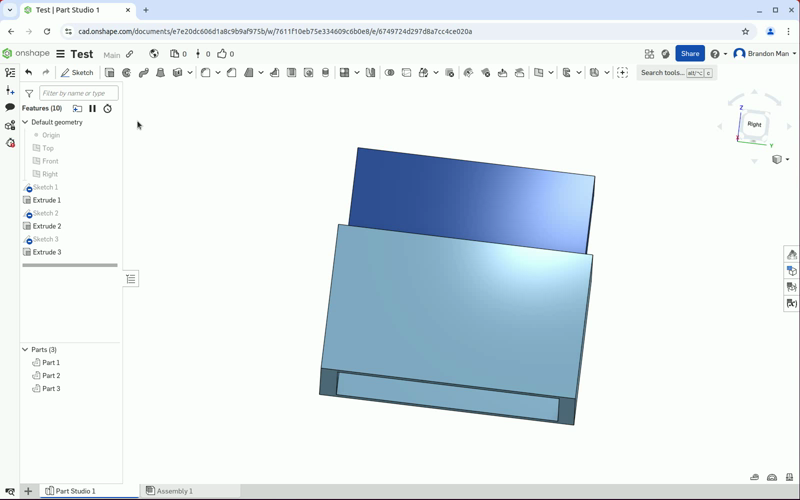
key(right, 3)
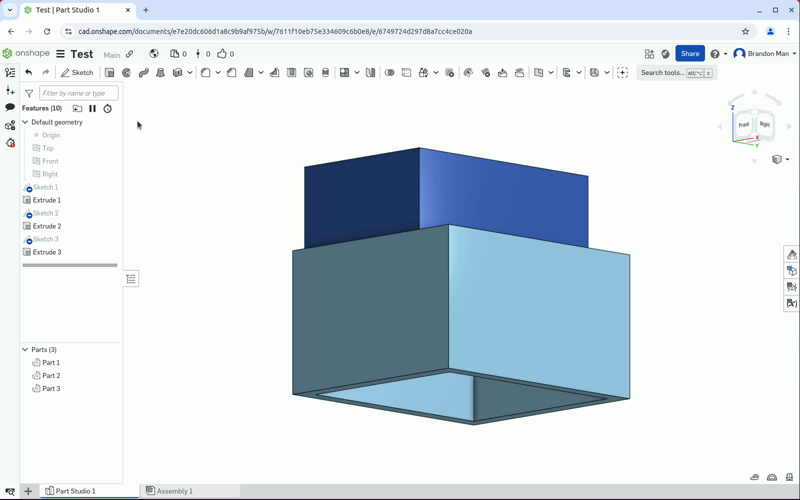
key(down, 3)
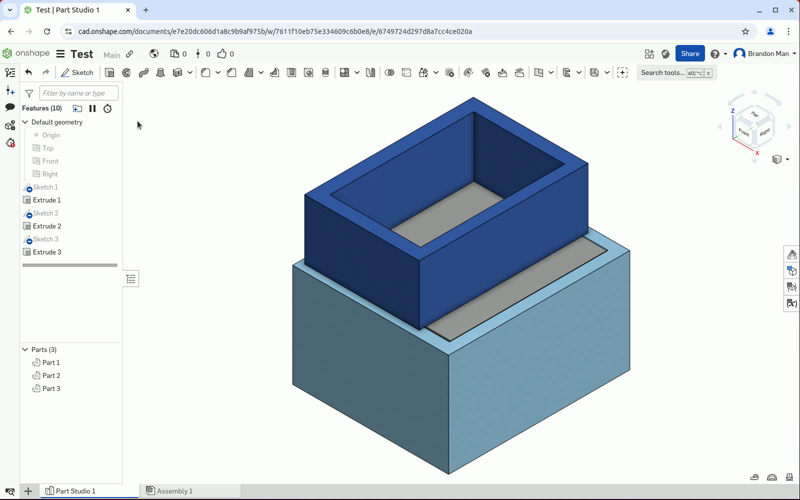
mouse_move(73, 189)
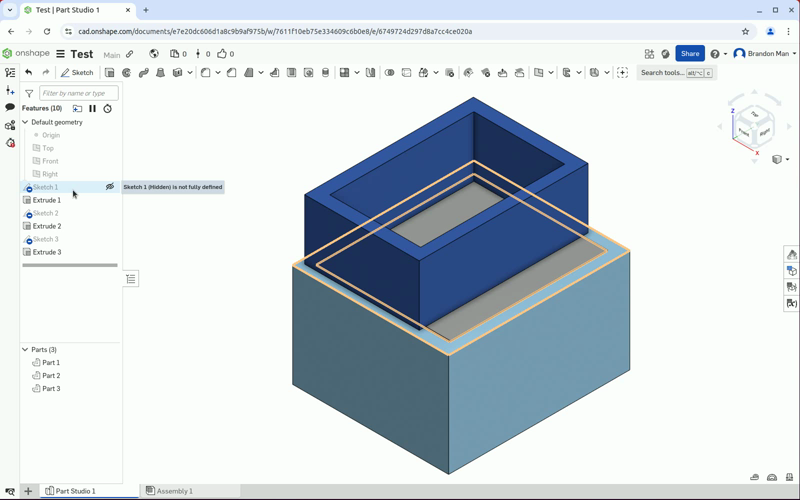
click(73, 189)